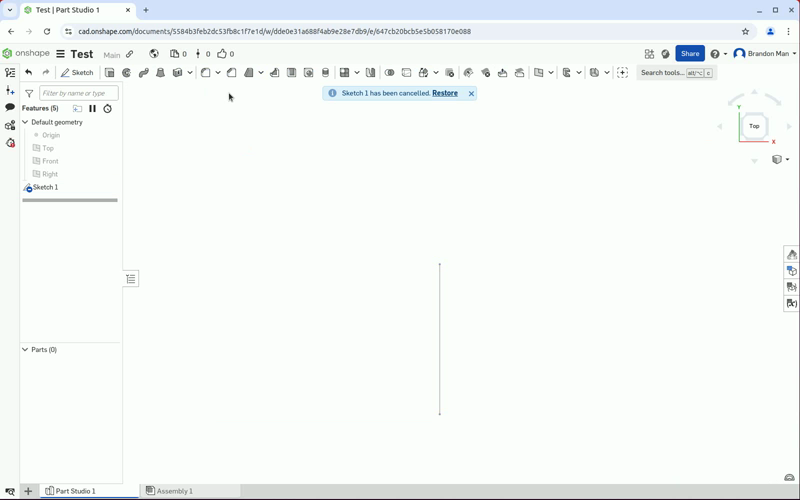
key(shift+h)
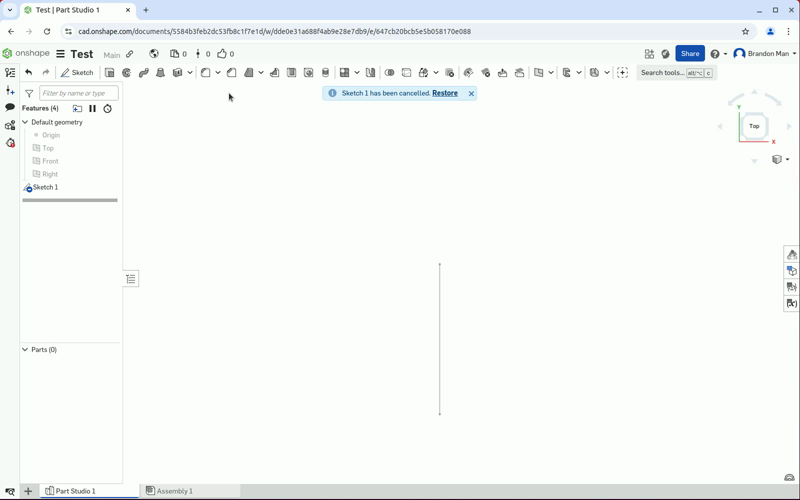
key(shift+s)
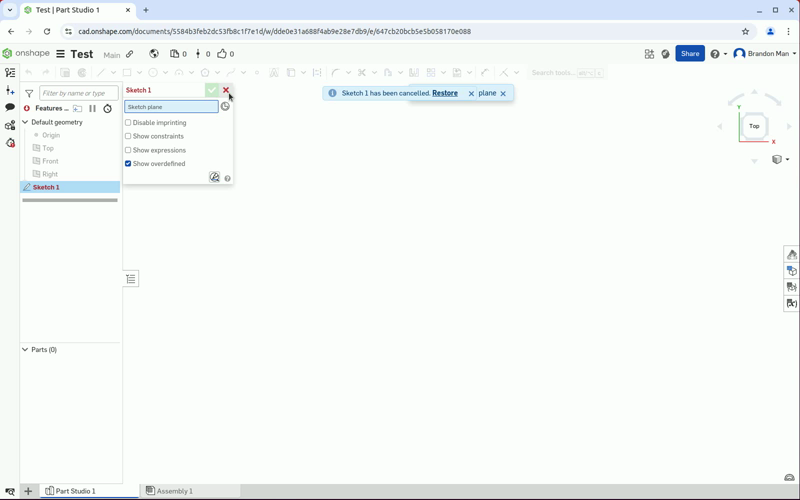
mouse_move(73, 150)
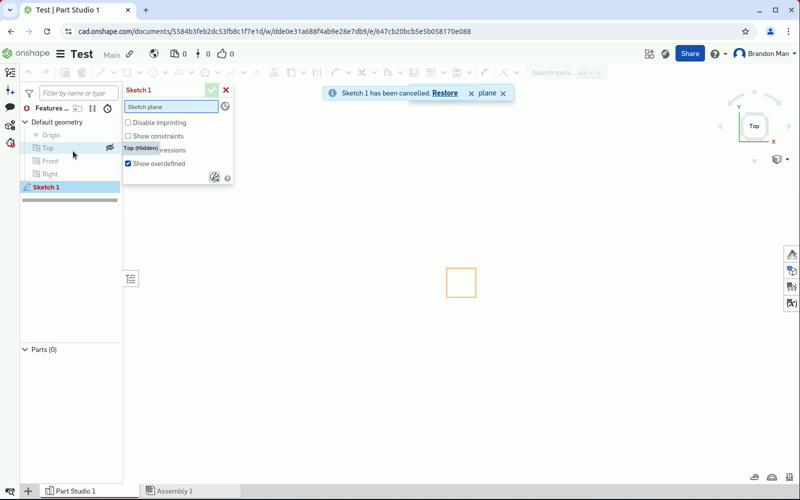
click(73, 150)
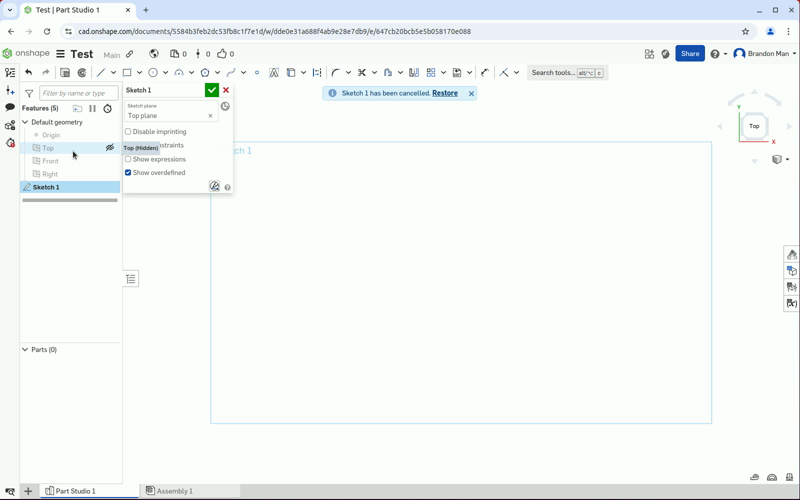
mouse_move(73, 352)
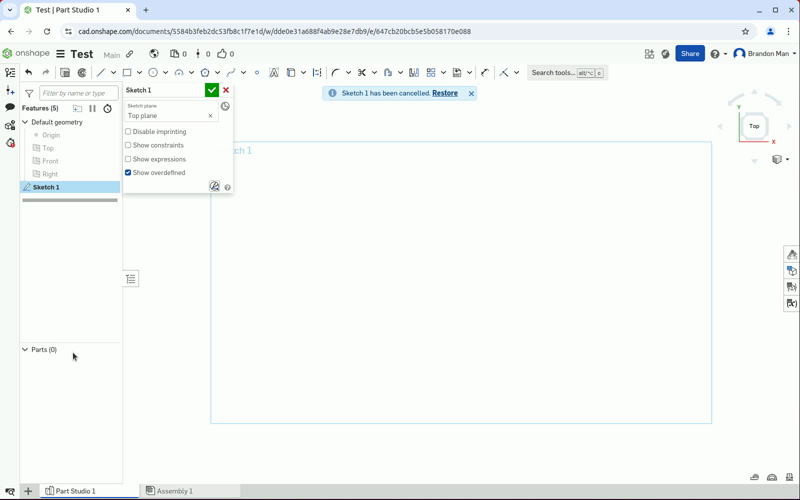
key(y)
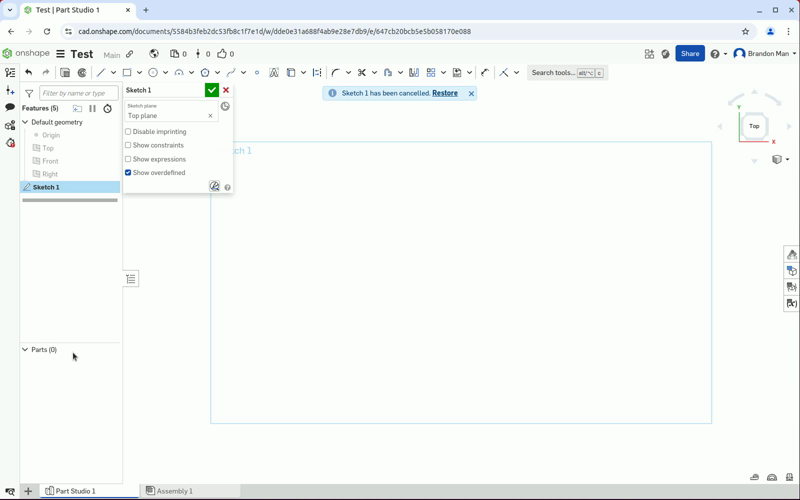
key(c)
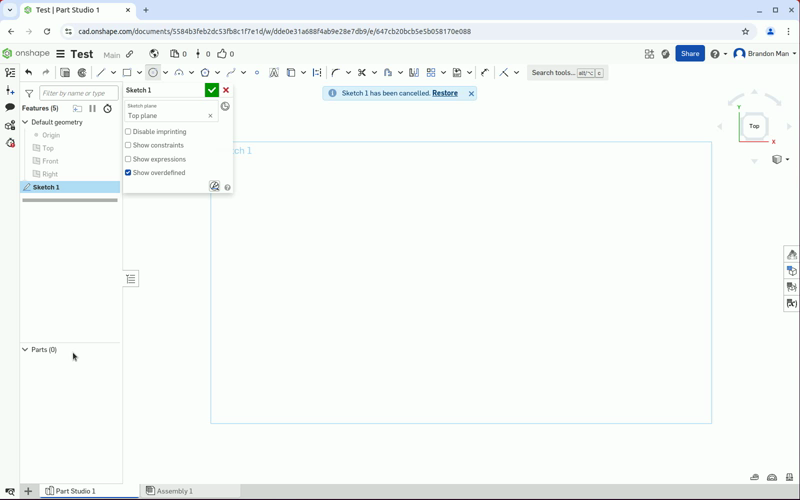
key_down(shift)
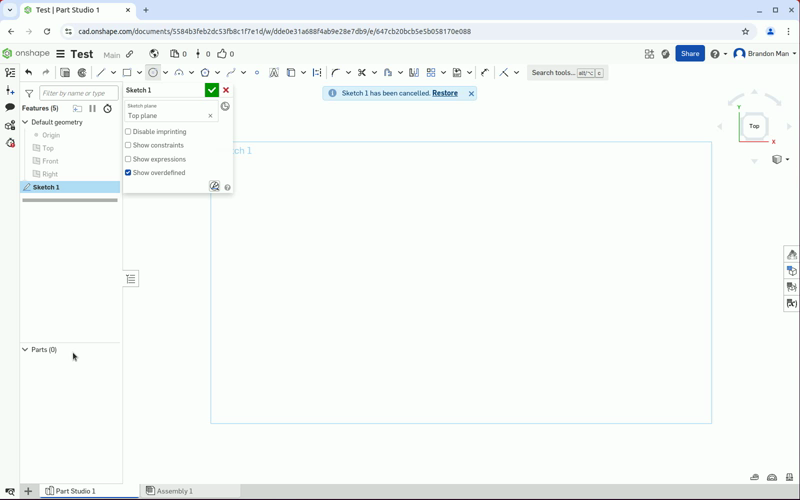
mouse_move(461, 282)
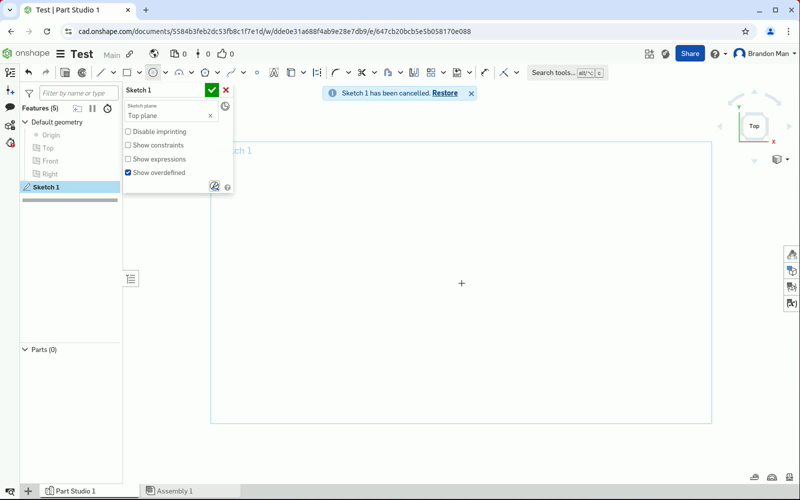
click(461, 282)
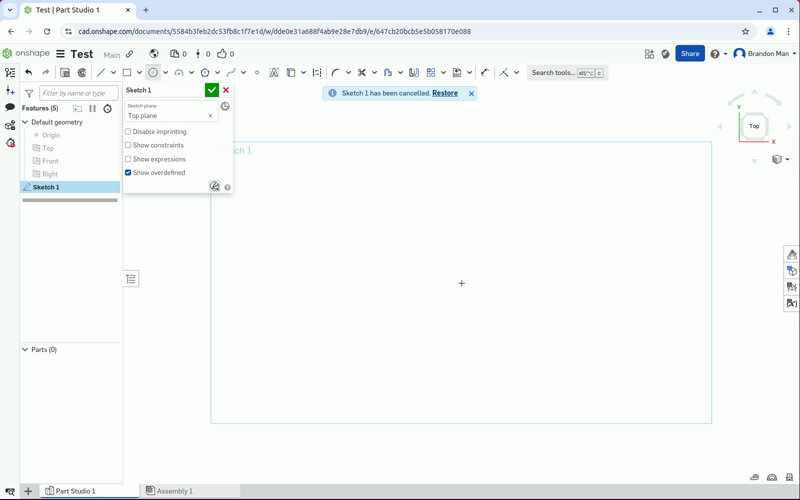
key_up(shift)
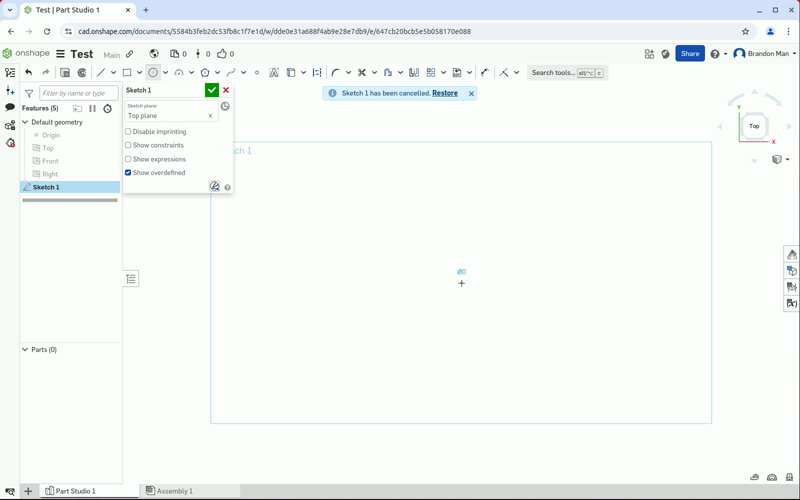
mouse_move(538, 282)
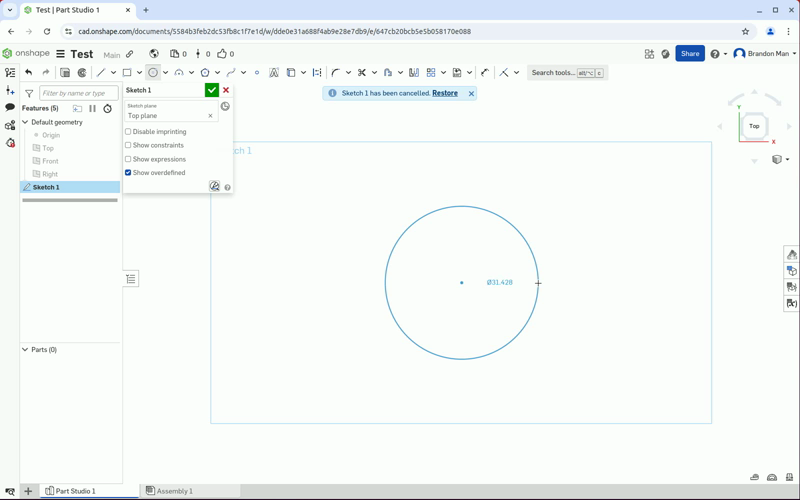
click(538, 282)
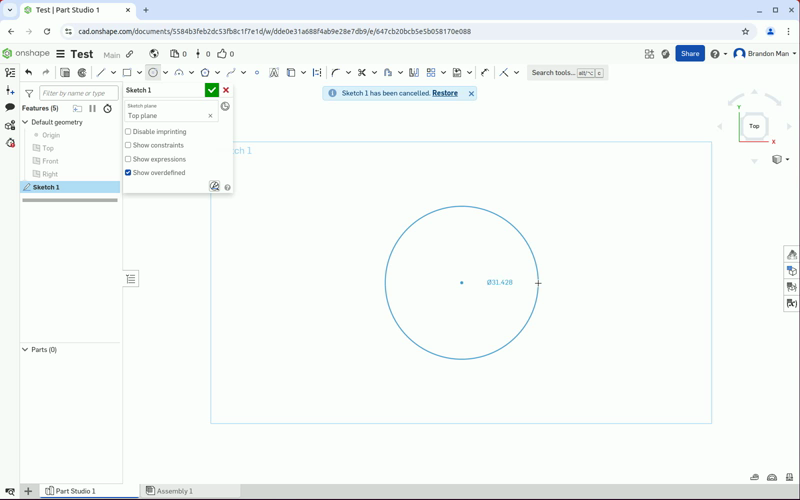
key(esc)
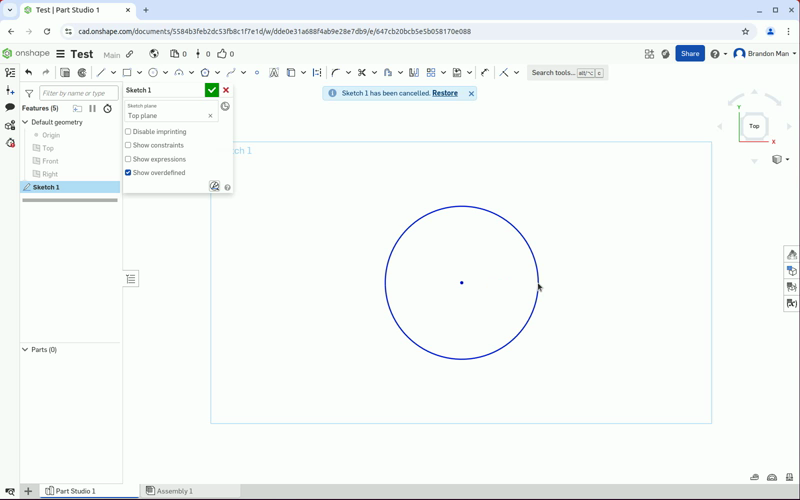
mouse_move(451, 283)
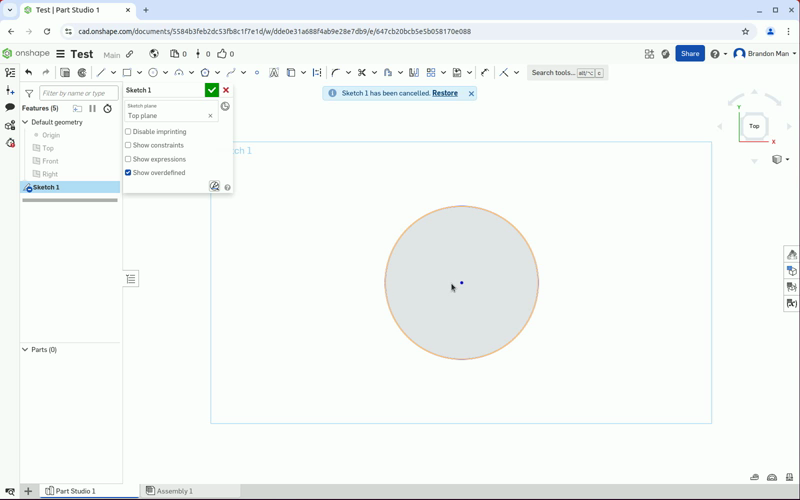
click(451, 283)
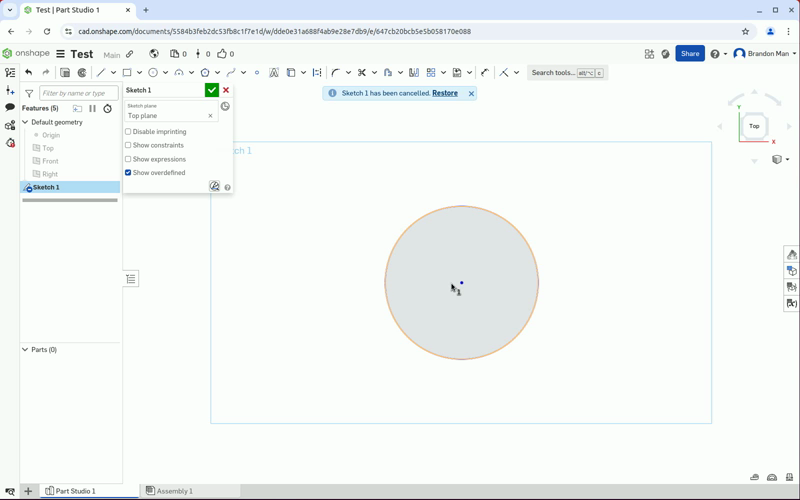
mouse_move(73, 352)
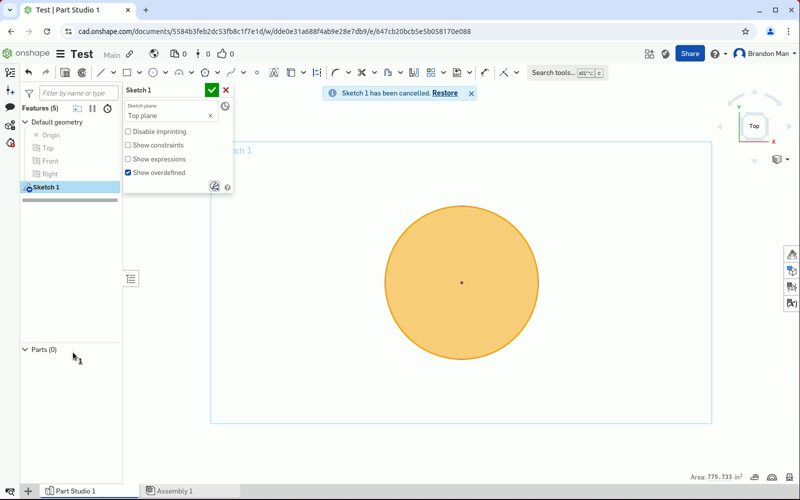
key(shift+y)
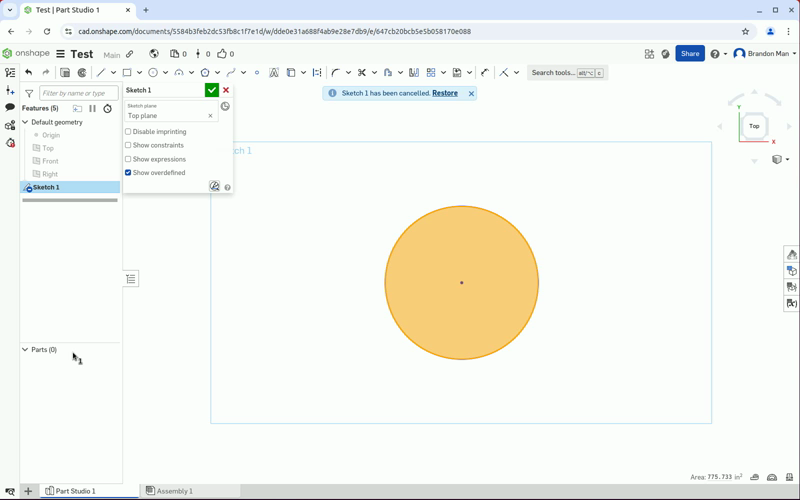
key(shift+e)
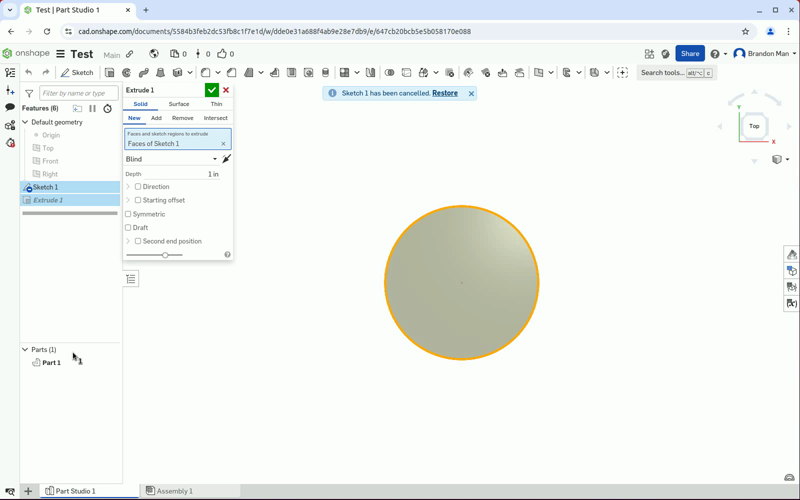
mouse_move(143, 106)
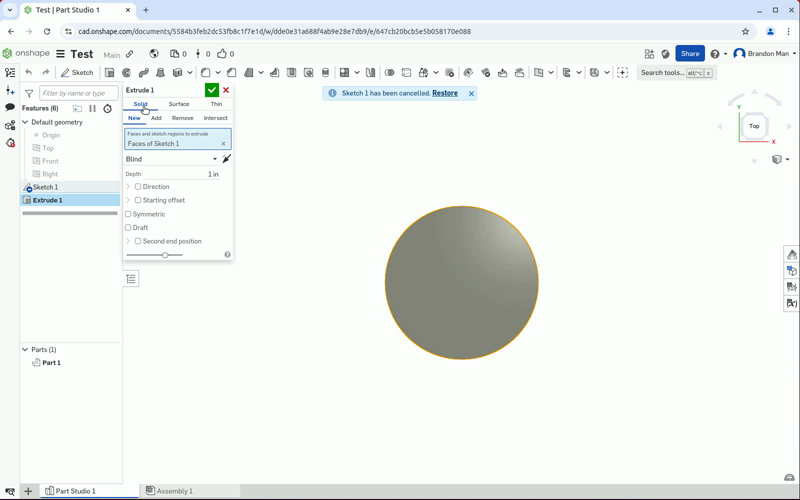
click(143, 106)
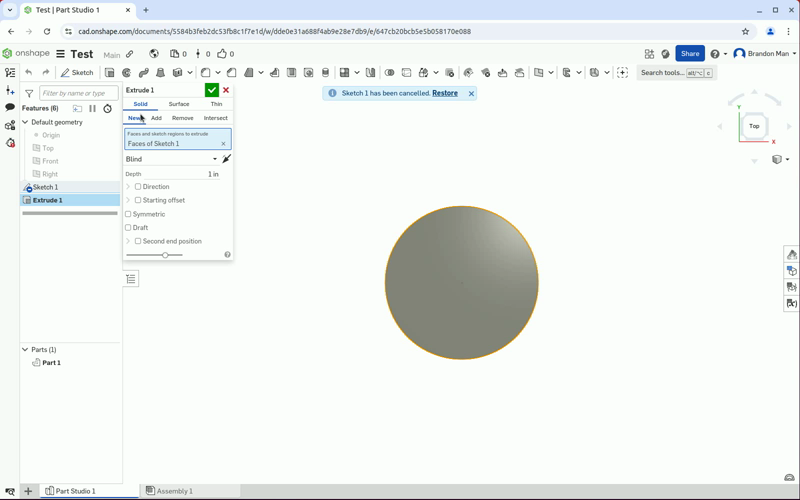
mouse_move(137, 120)
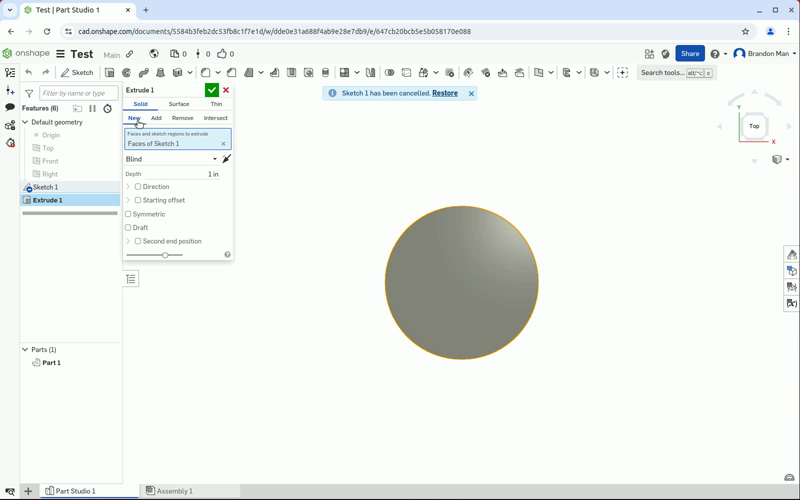
click(137, 120)
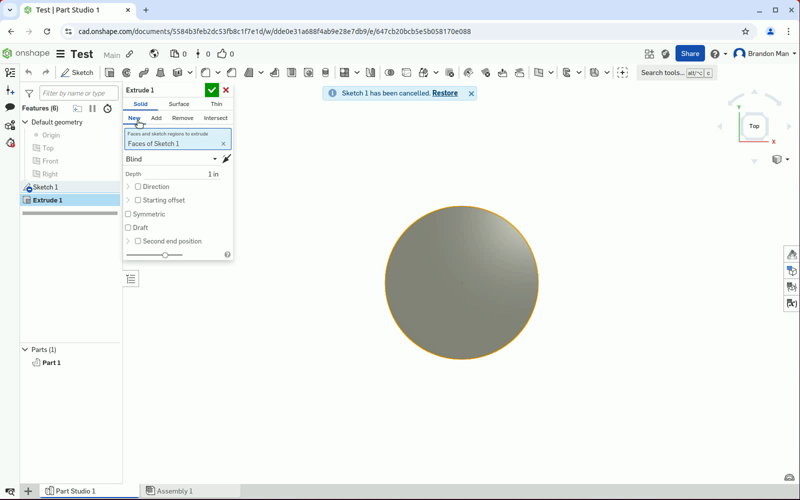
key(tab, 4)
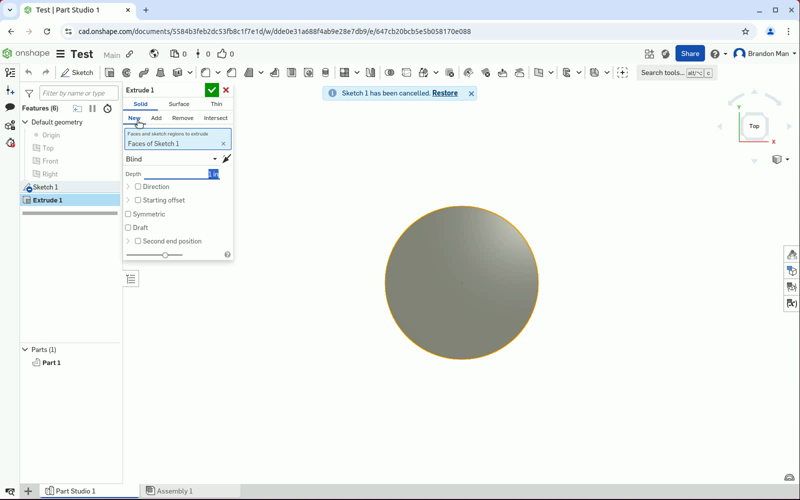
text(11.313)
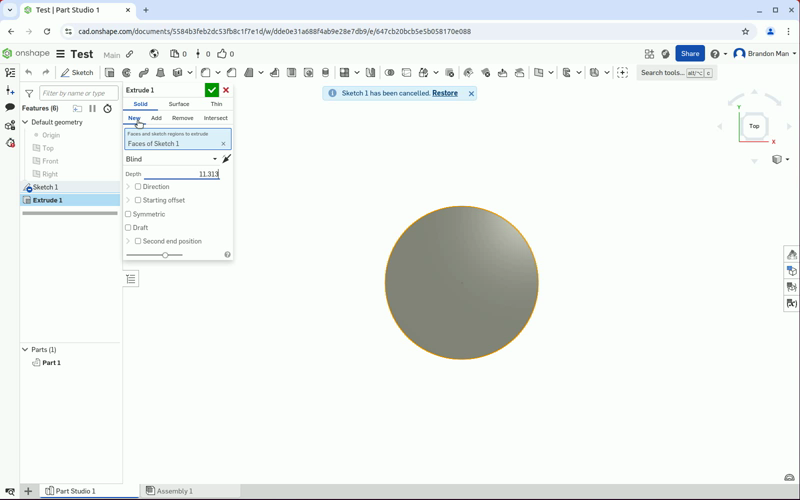
key(enter)
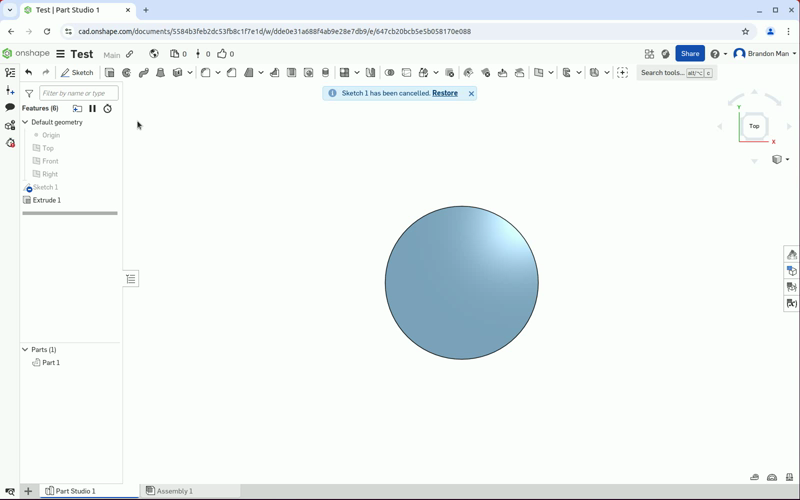
key(shift+h)
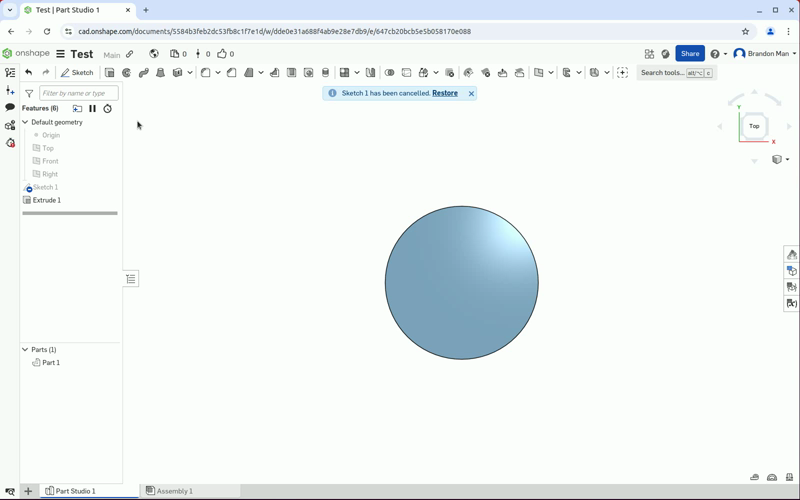
key(shift+h)
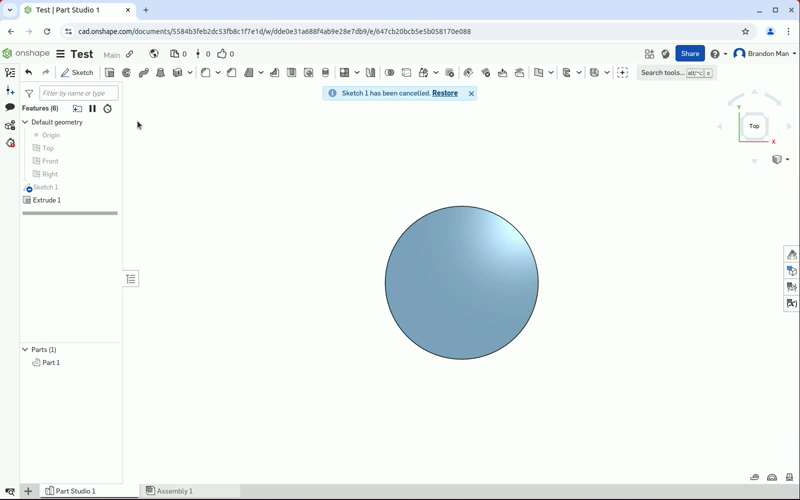
mouse_move(73, 189)
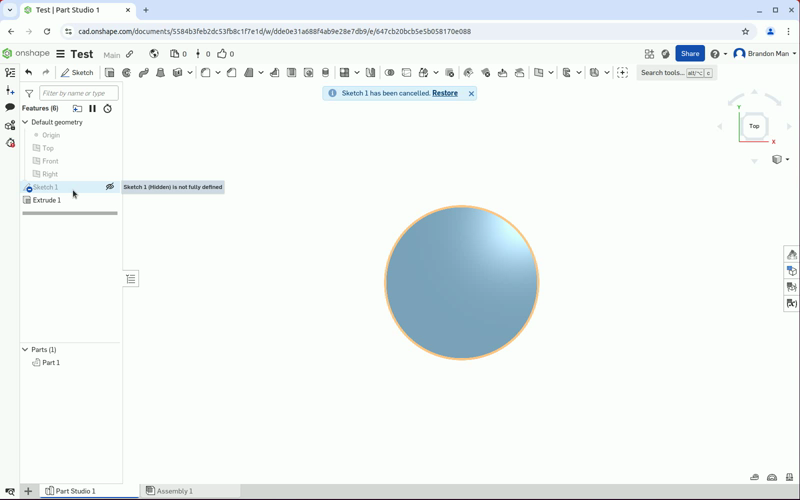
click(73, 189)
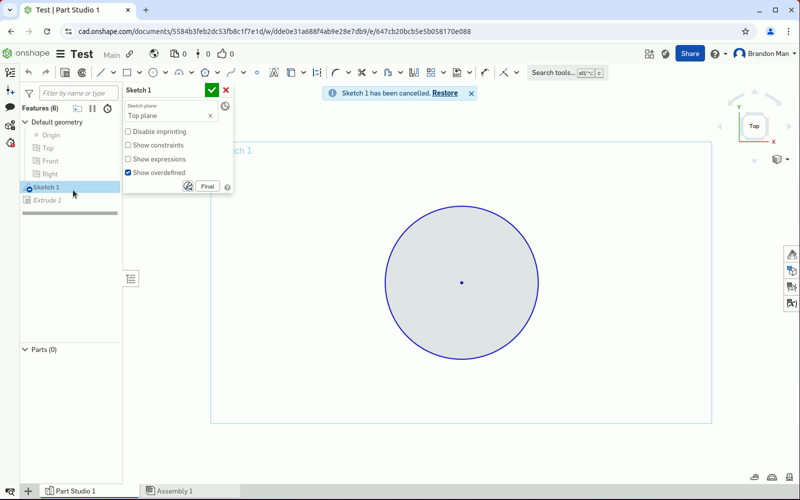
mouse_move(229, 92)
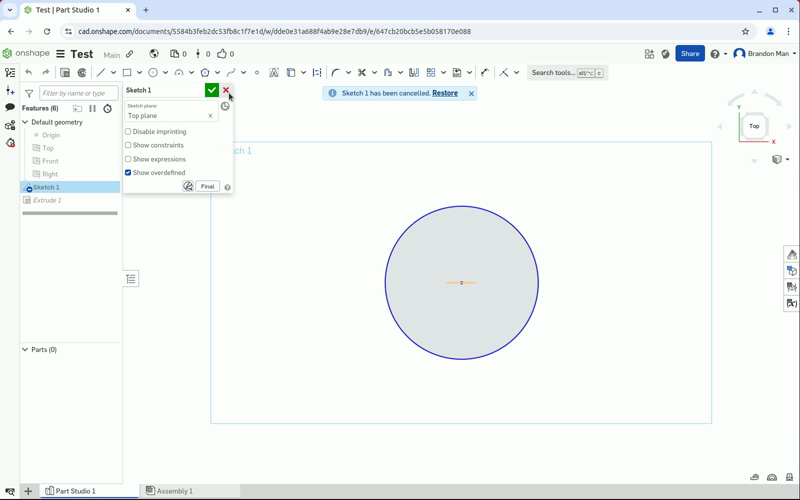
click(229, 92)
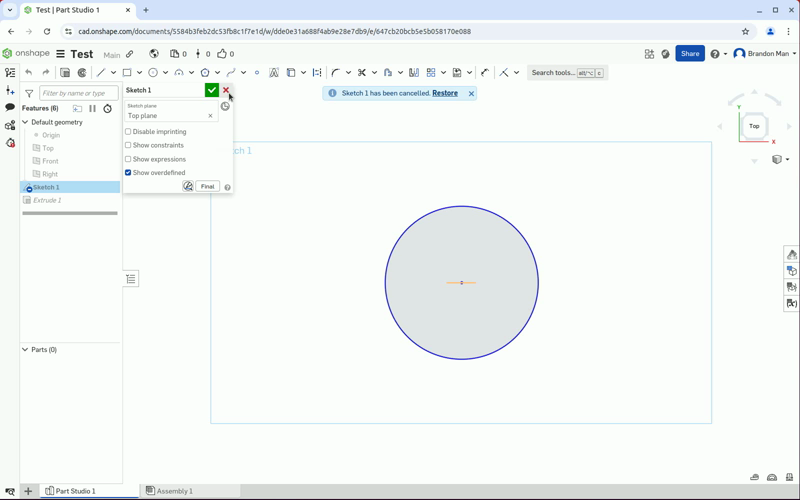
key(shift+s)
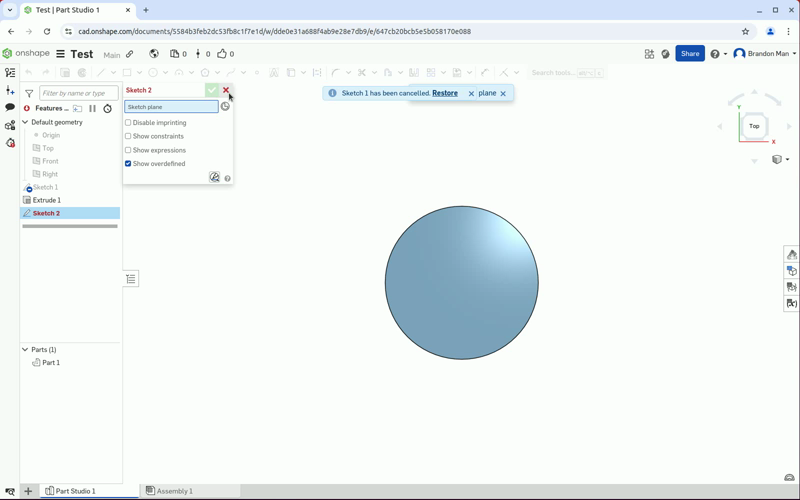
mouse_move(73, 150)
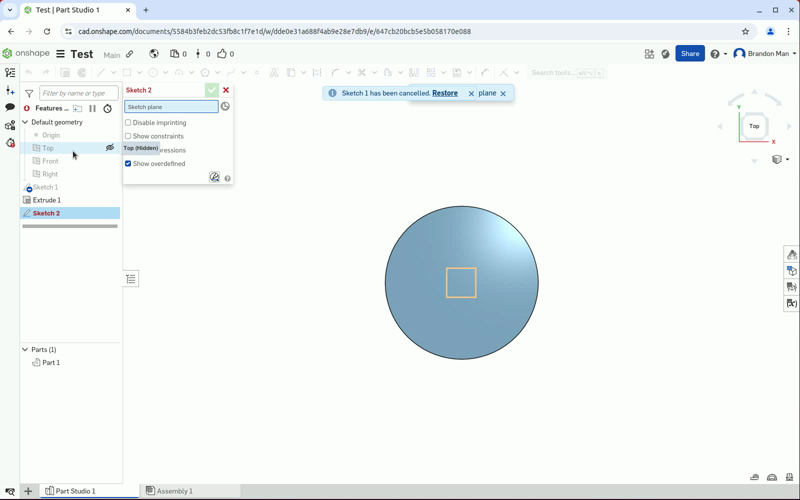
click(73, 150)
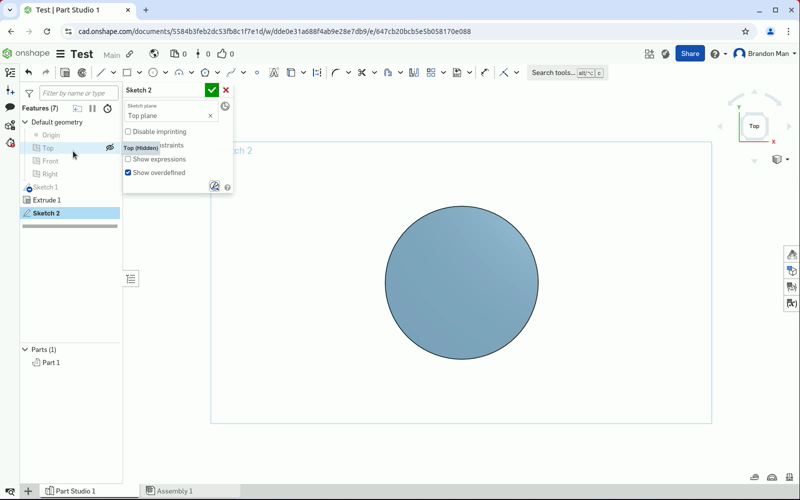
mouse_move(73, 352)
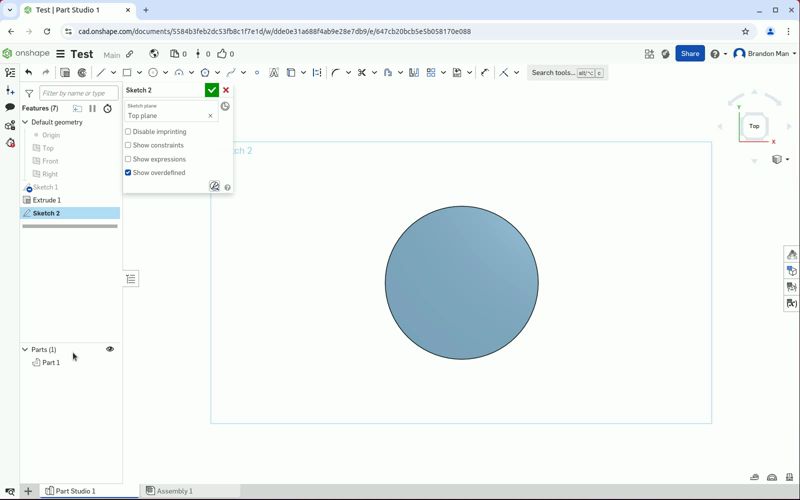
key(y)
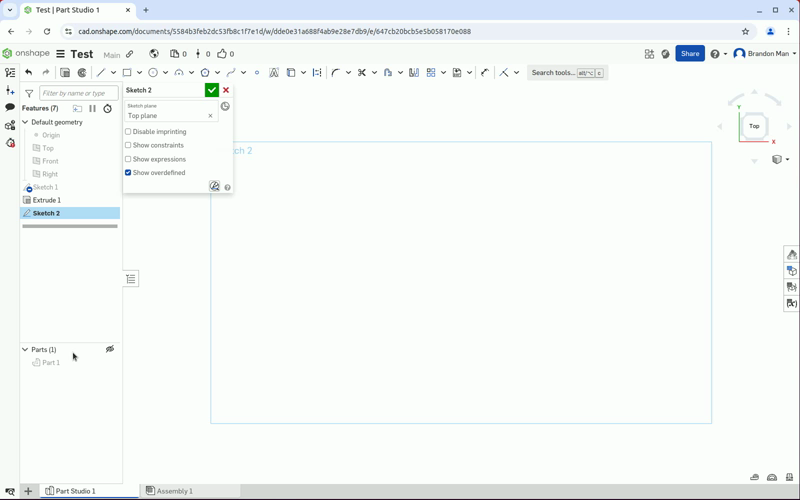
key(c)
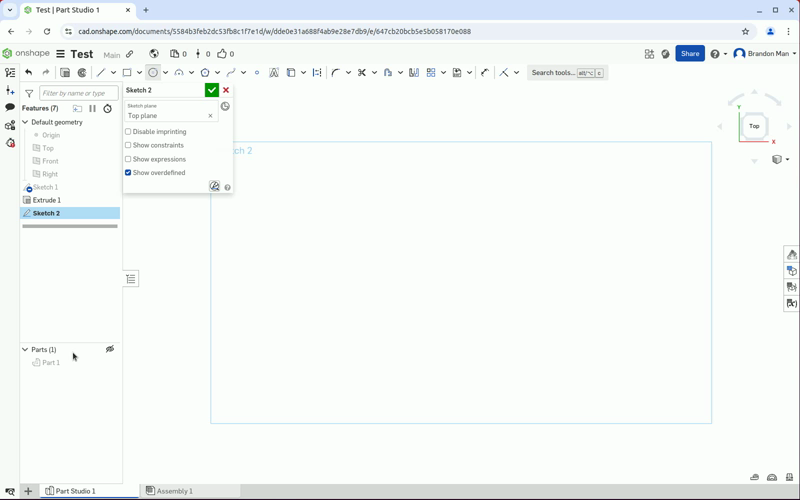
key_down(shift)
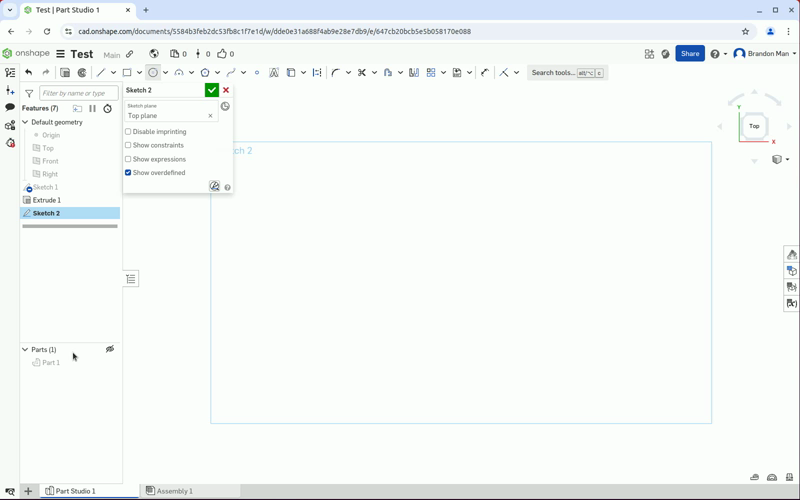
mouse_move(461, 282)
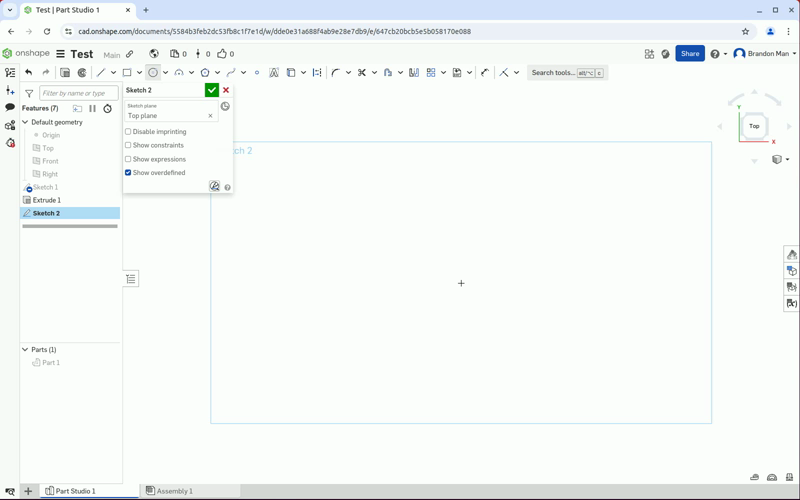
click(461, 282)
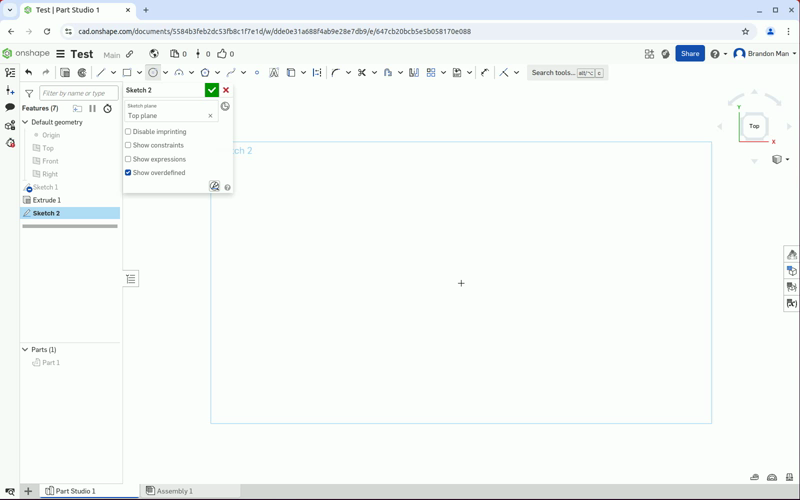
key_up(shift)
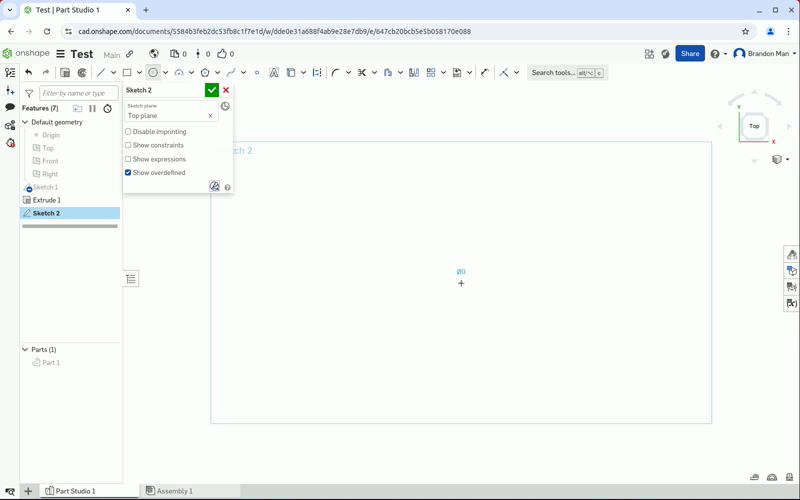
mouse_move(572, 282)
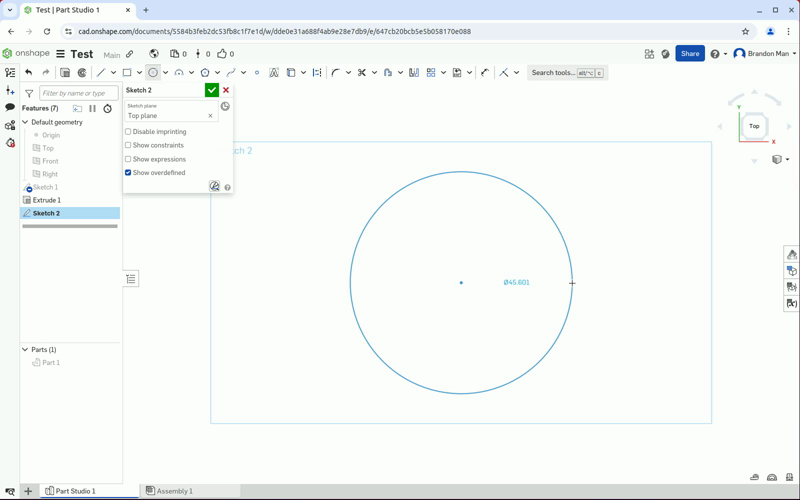
click(572, 282)
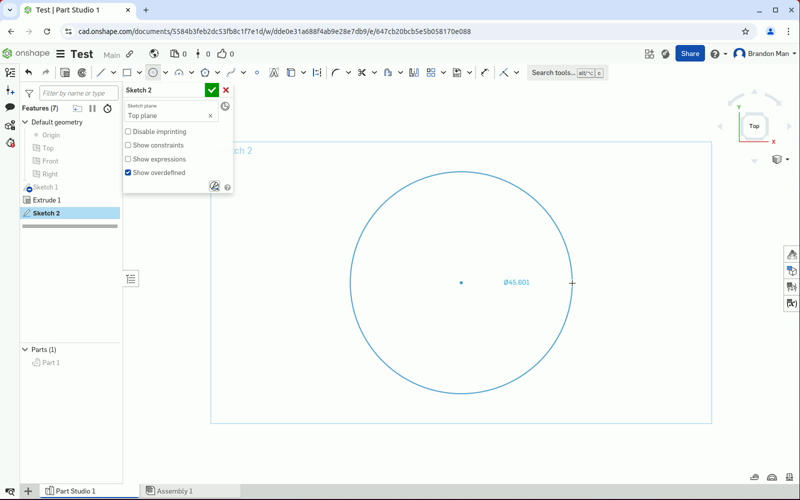
key(esc)
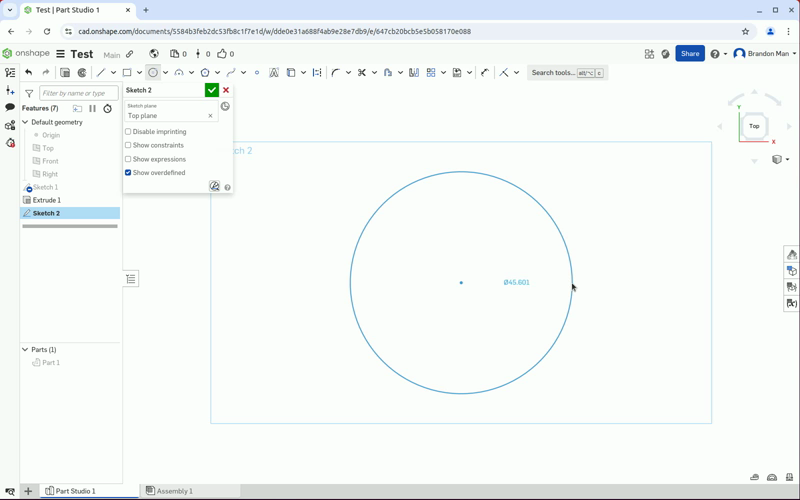
key(c)
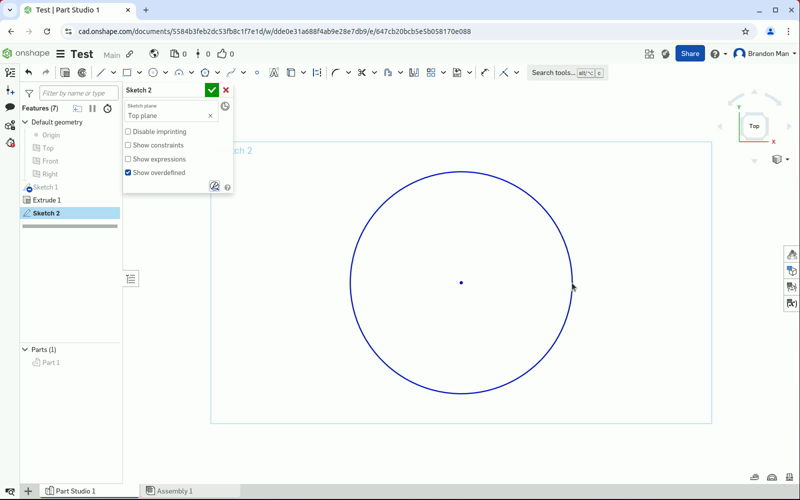
key_down(shift)
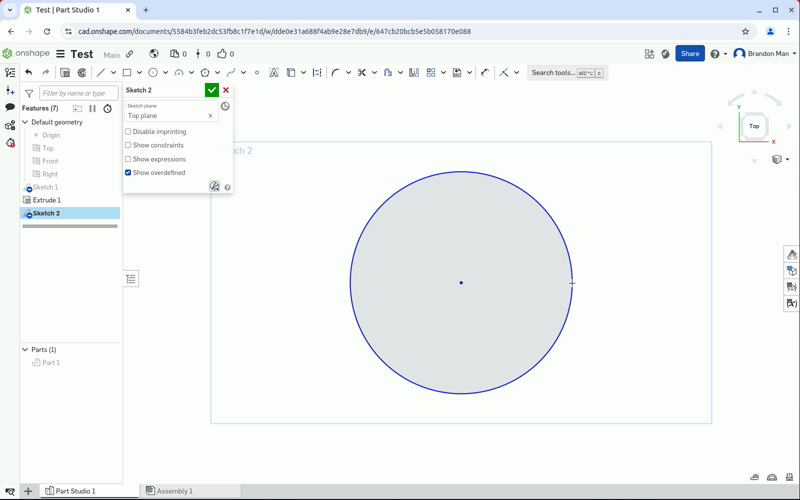
mouse_move(367, 282)
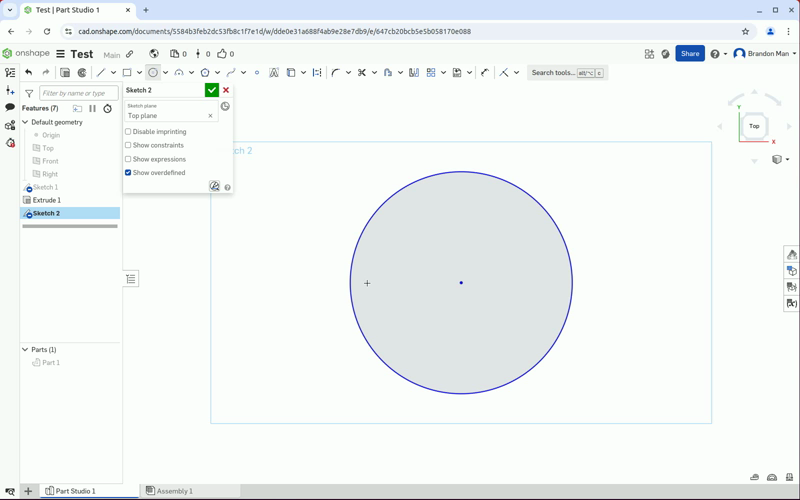
click(367, 282)
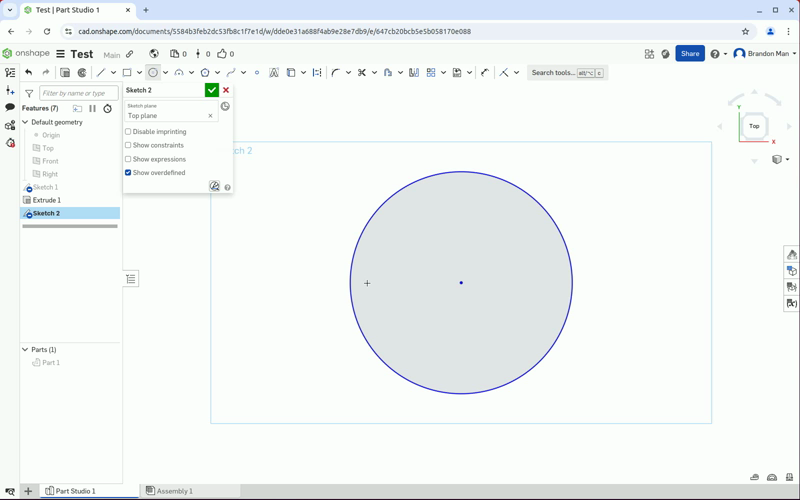
key_up(shift)
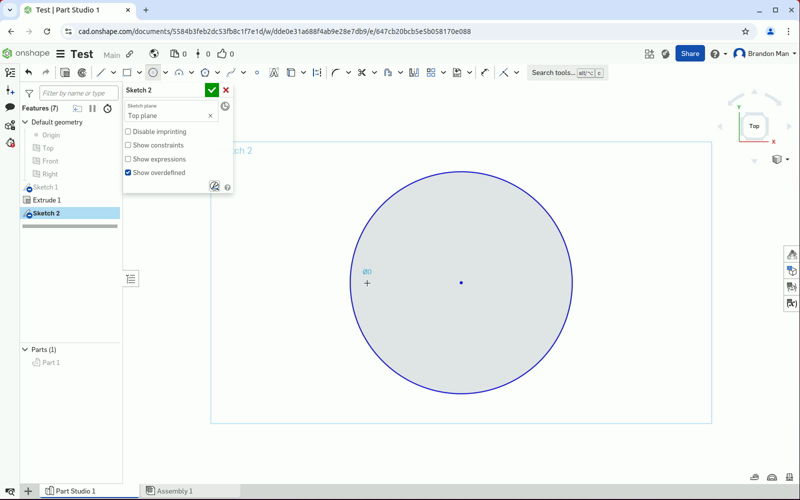
mouse_move(374, 282)
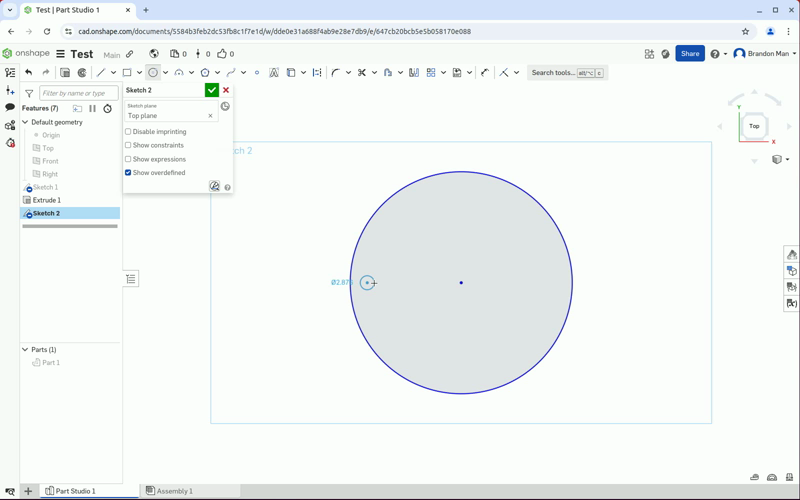
click(374, 282)
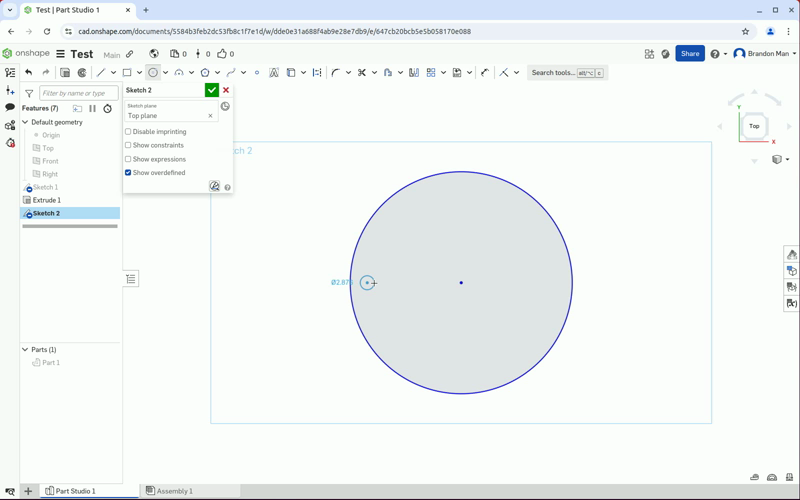
key(esc)
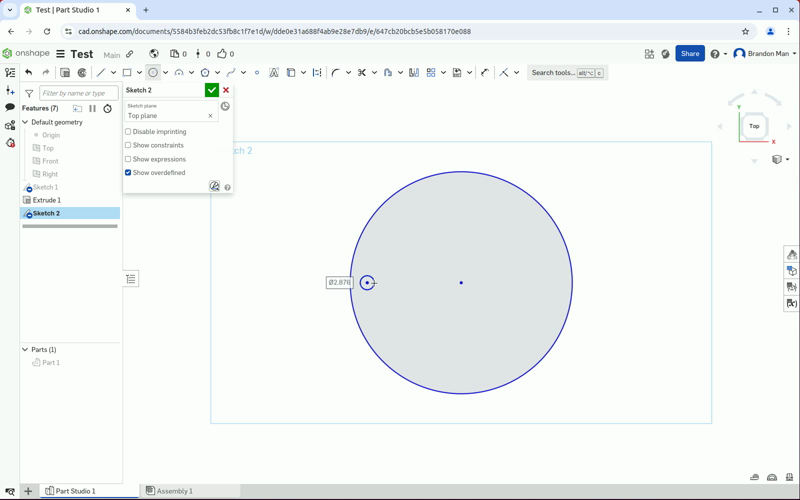
key(c)
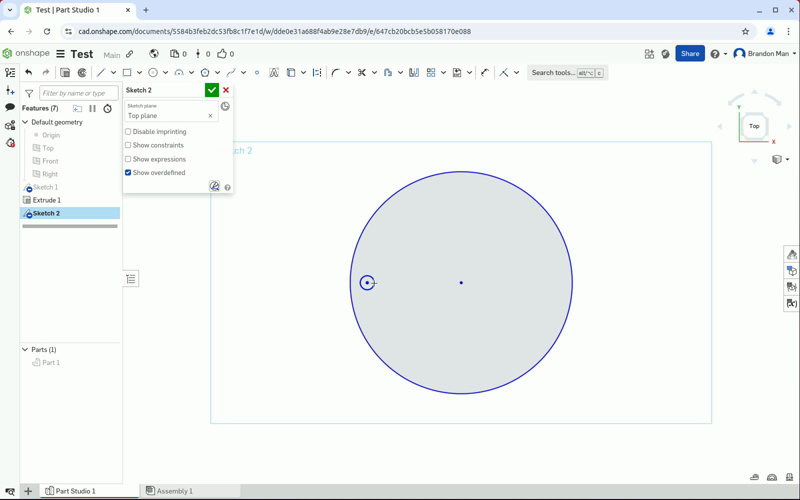
key_down(shift)
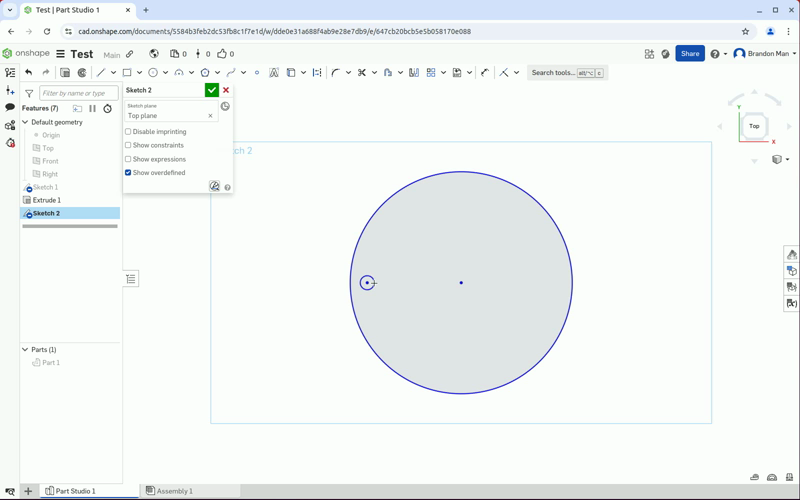
mouse_move(461, 282)
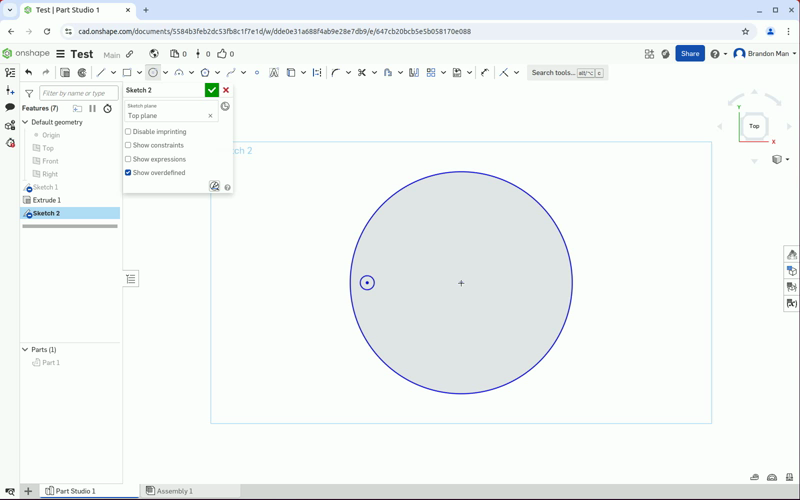
click(461, 282)
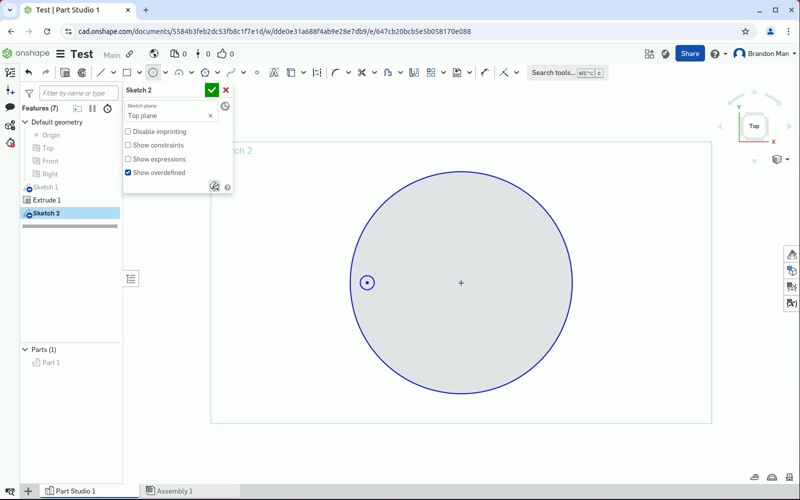
key_up(shift)
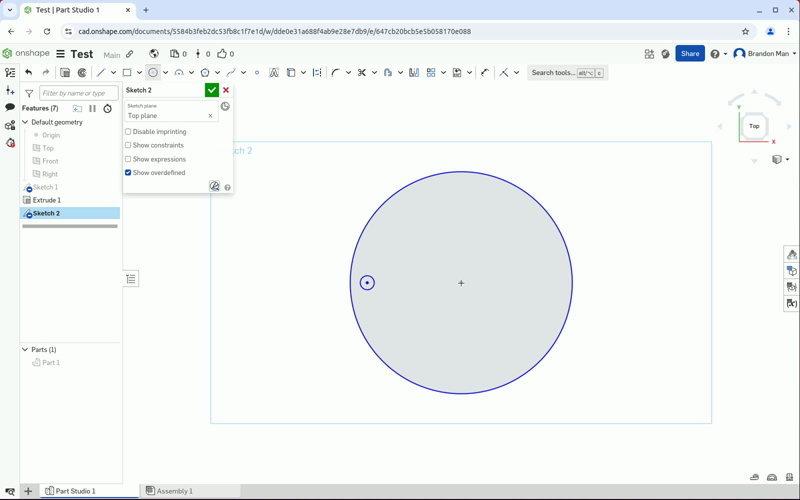
mouse_move(536, 282)
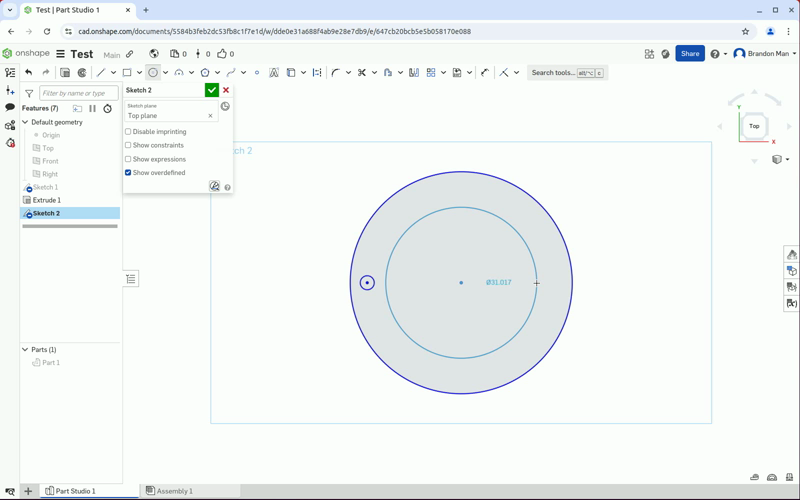
click(536, 282)
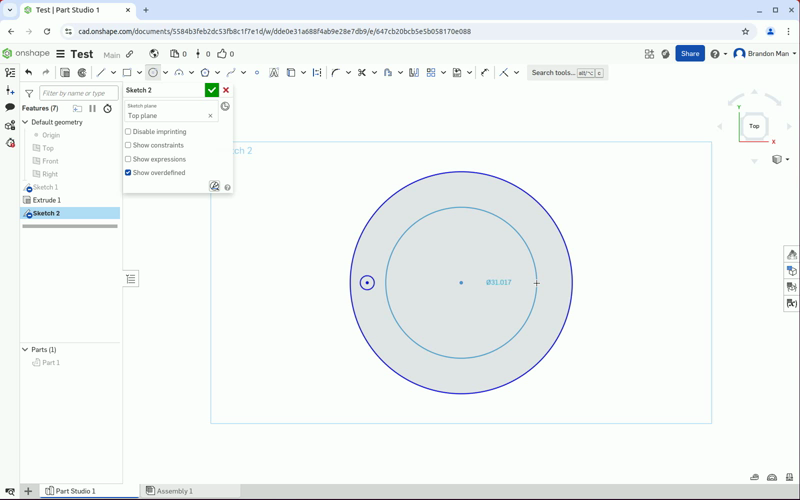
key(esc)
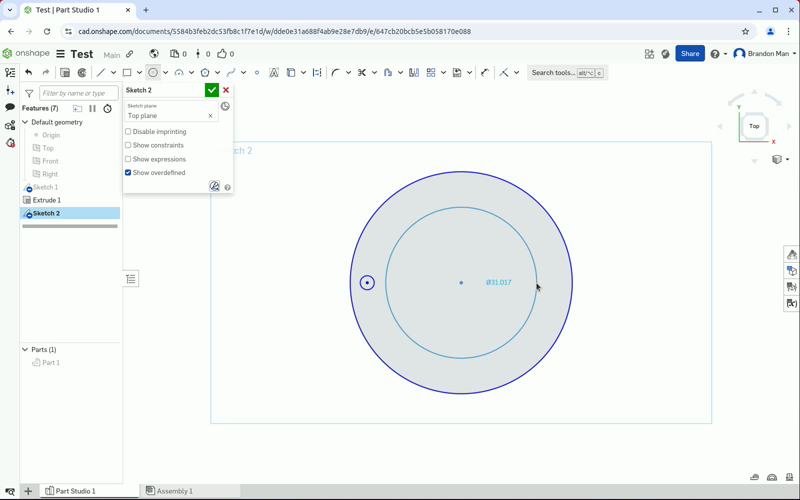
key(c)
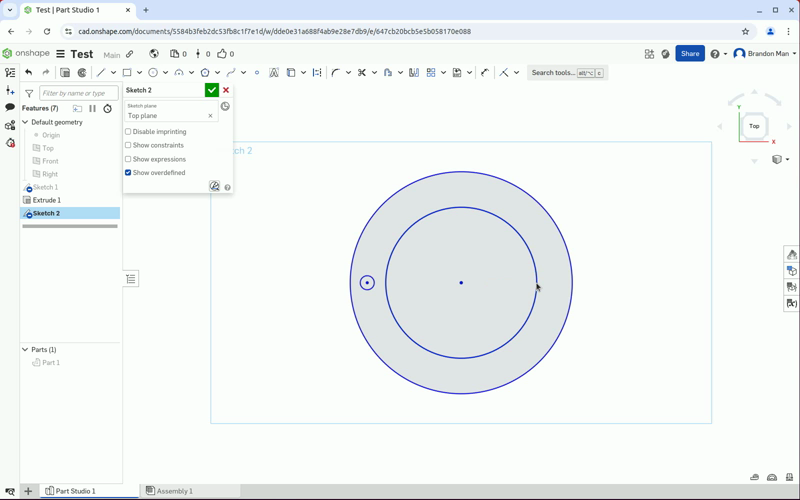
key_down(shift)
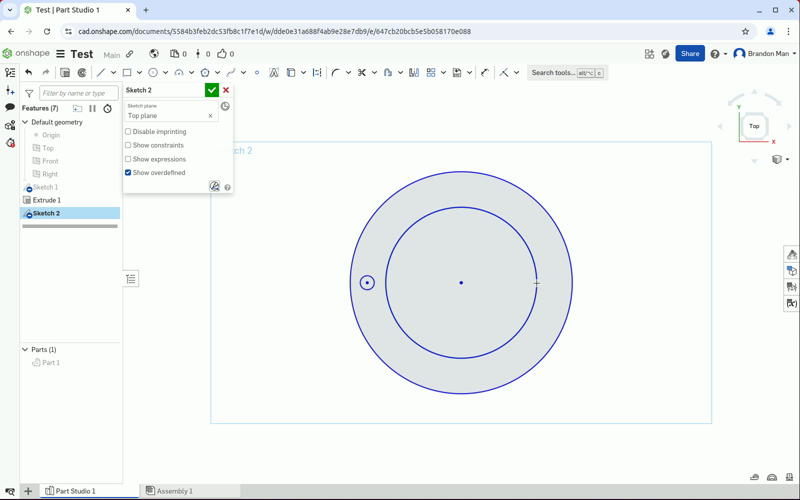
mouse_move(506, 363)
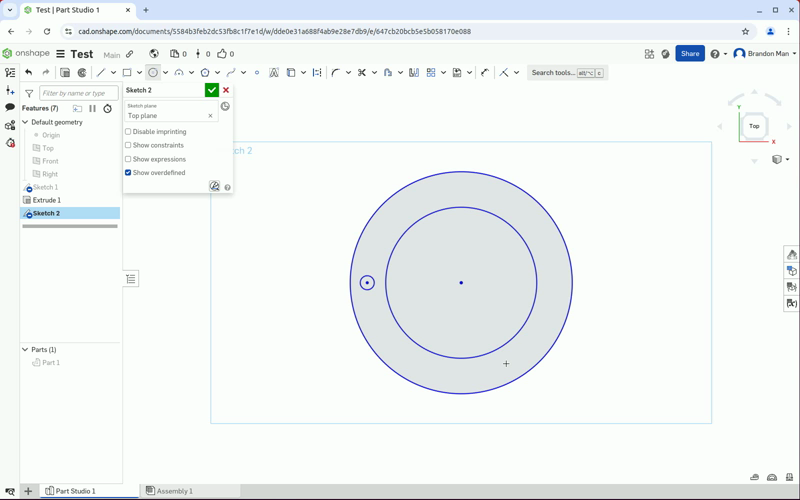
click(506, 363)
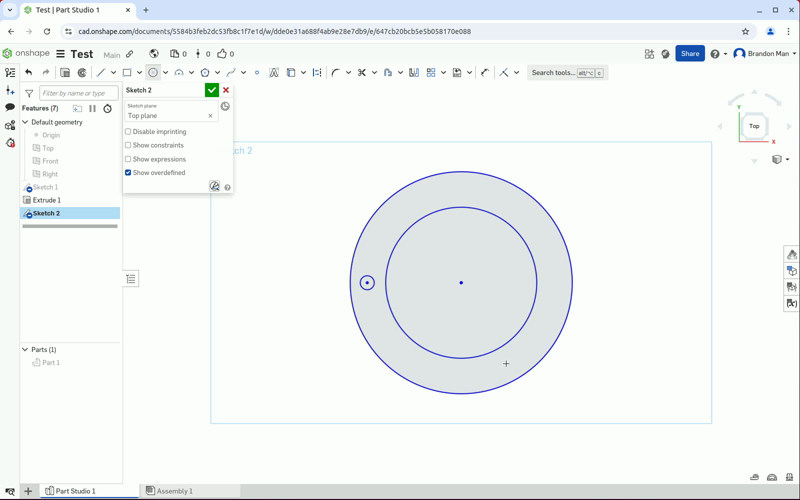
key_up(shift)
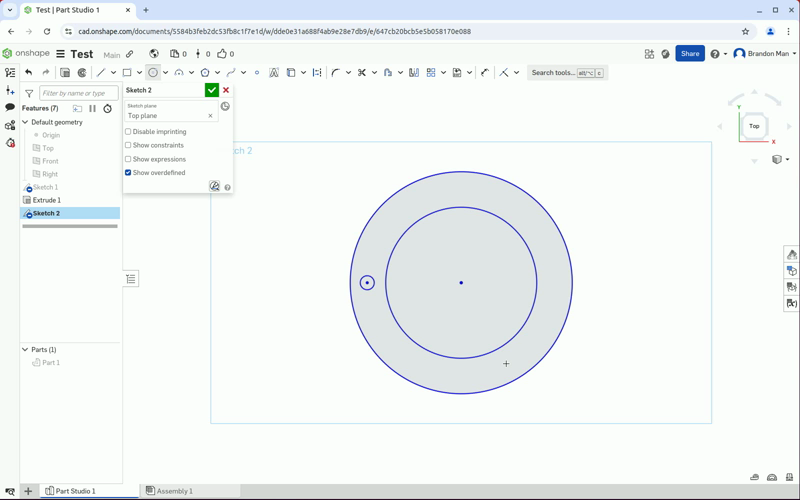
mouse_move(513, 363)
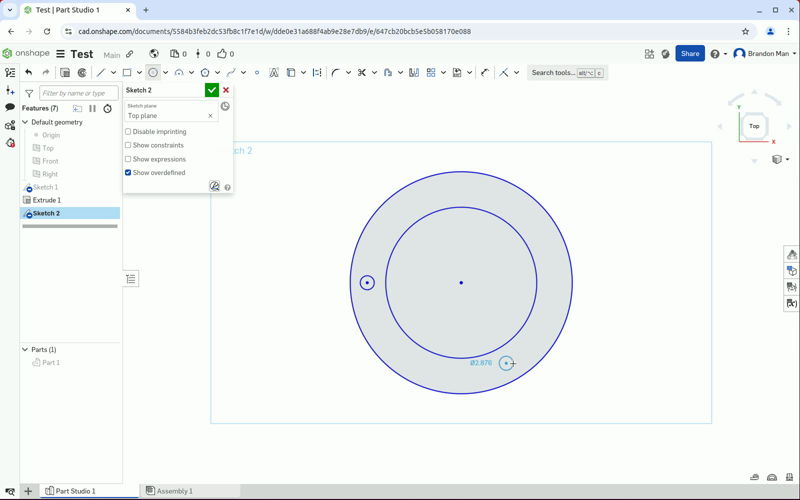
click(513, 363)
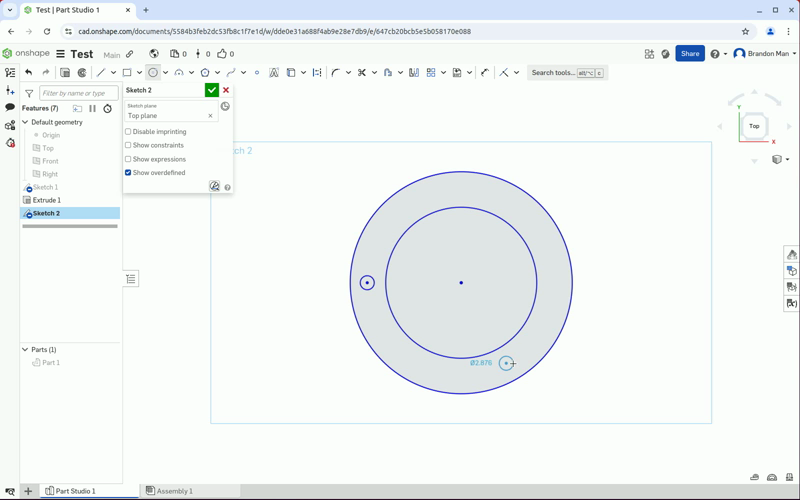
key(esc)
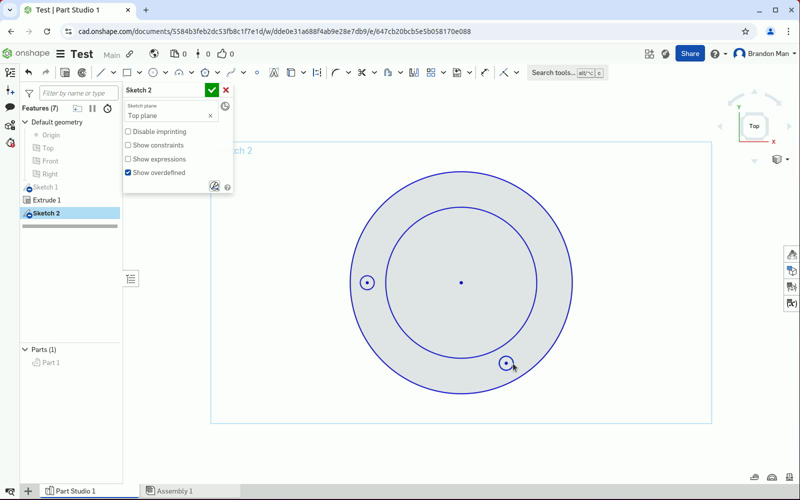
key(c)
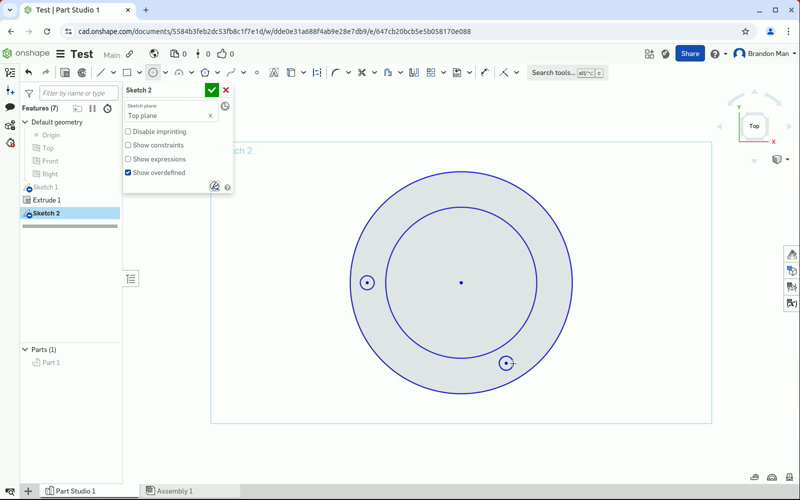
key_down(shift)
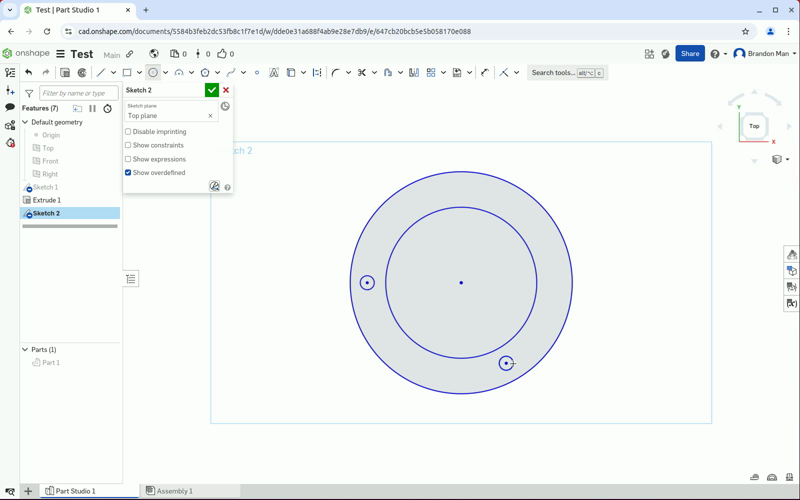
mouse_move(506, 202)
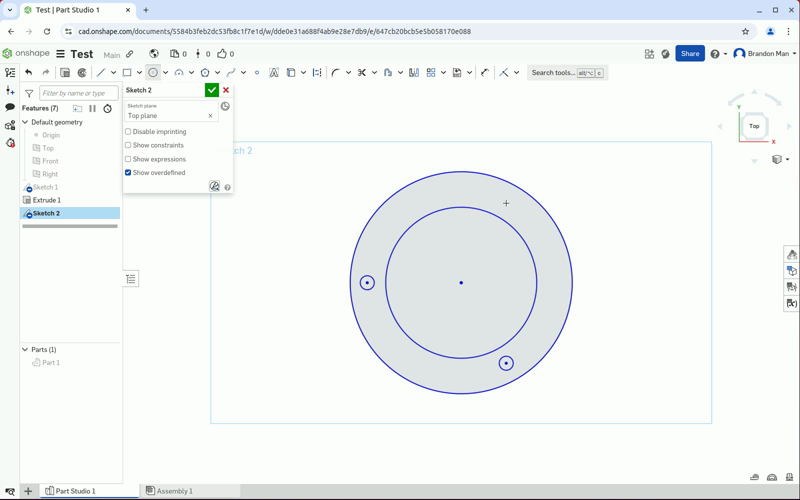
click(506, 202)
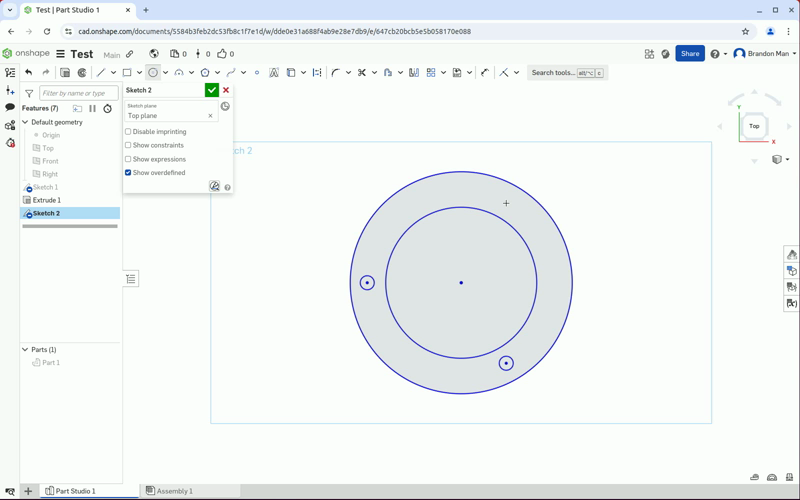
key_up(shift)
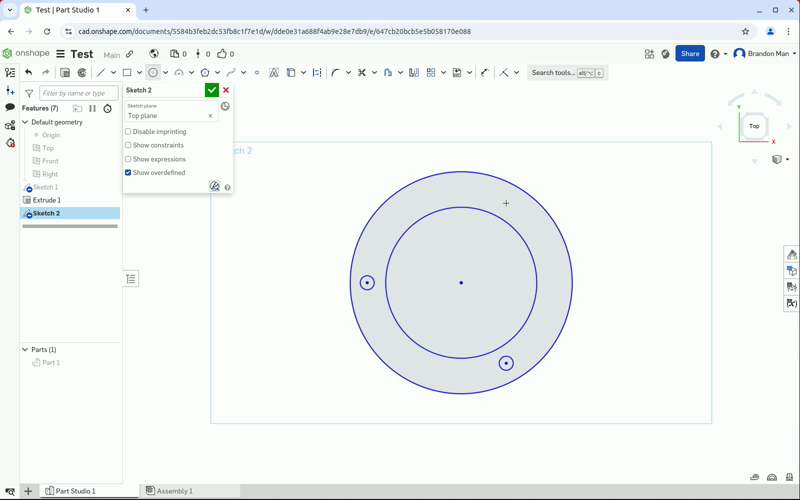
mouse_move(513, 202)
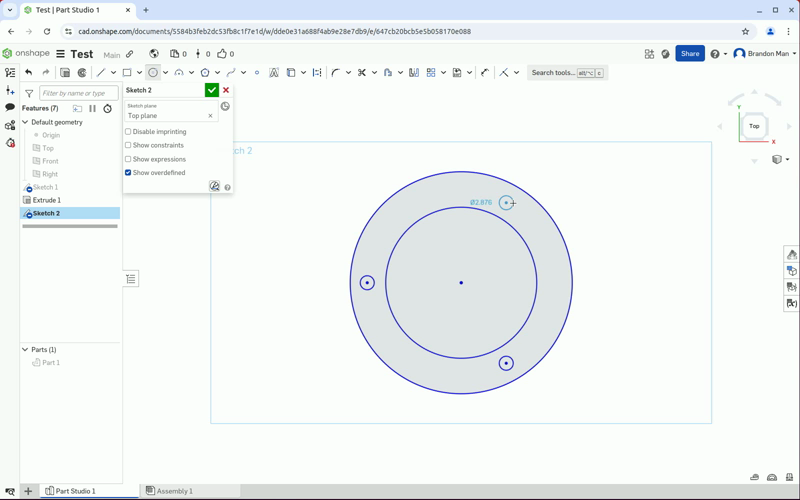
click(513, 202)
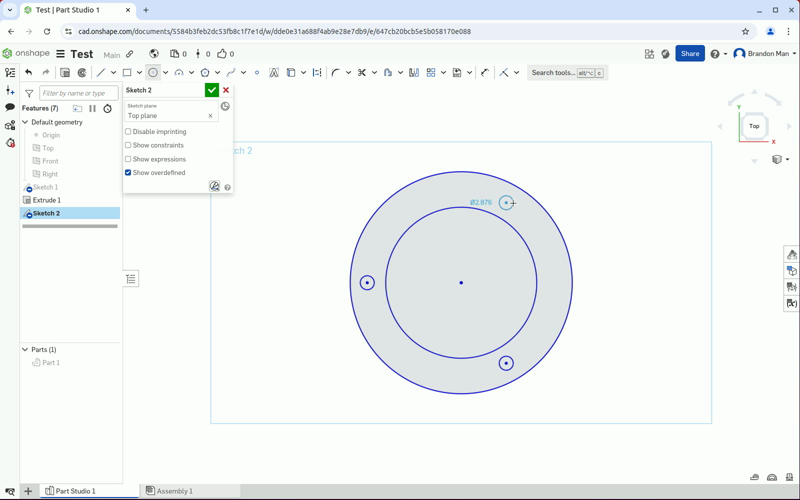
key(esc)
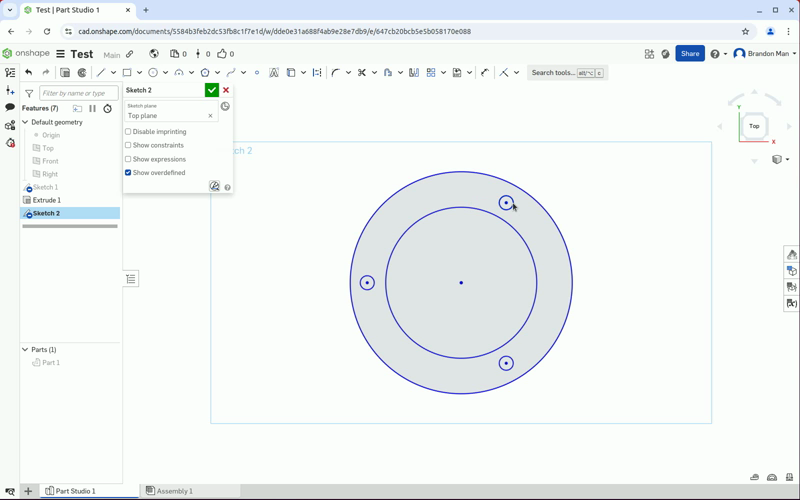
mouse_move(404, 214)
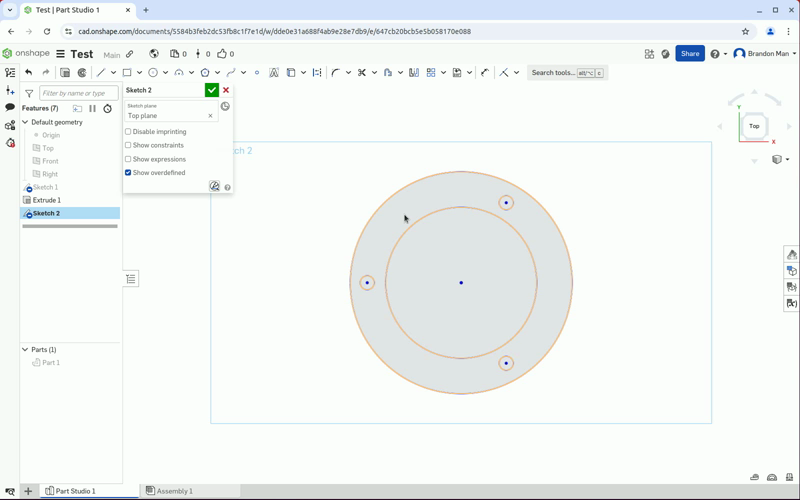
click(404, 214)
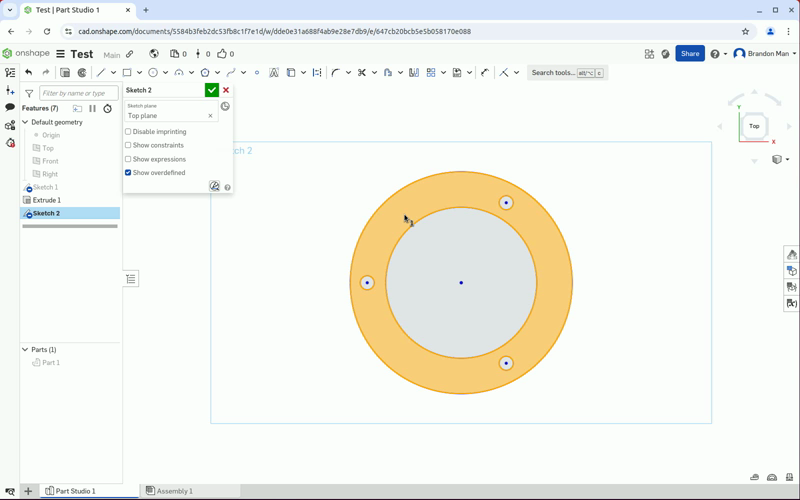
mouse_move(73, 352)
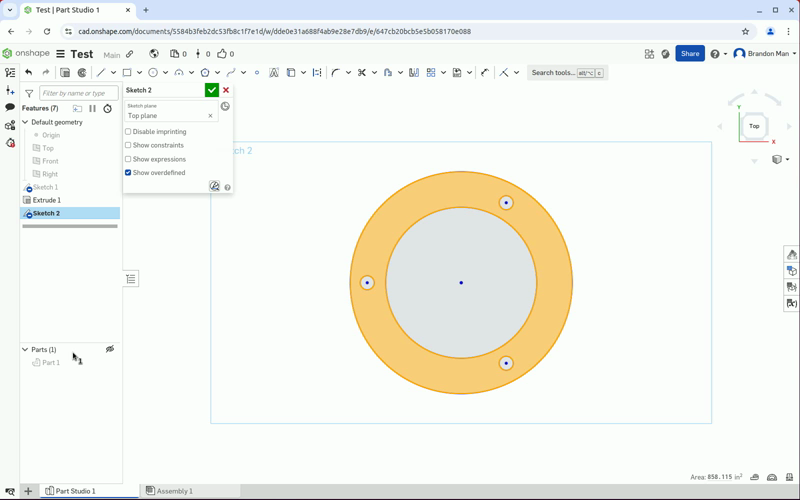
key(shift+y)
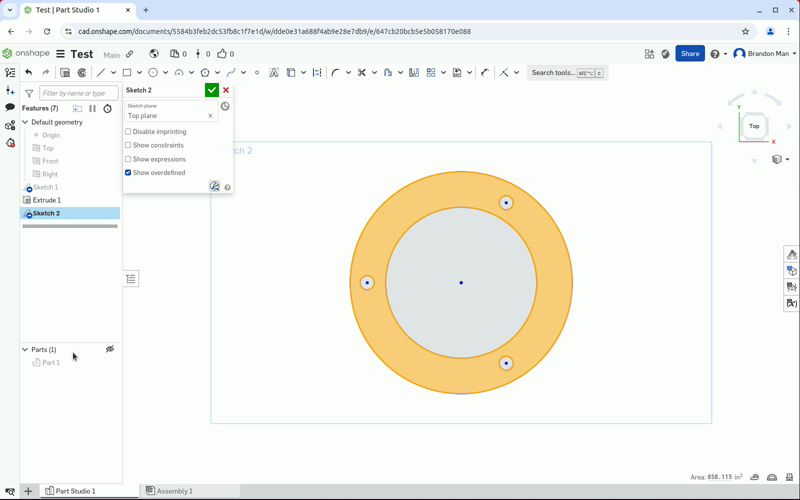
key(shift+e)
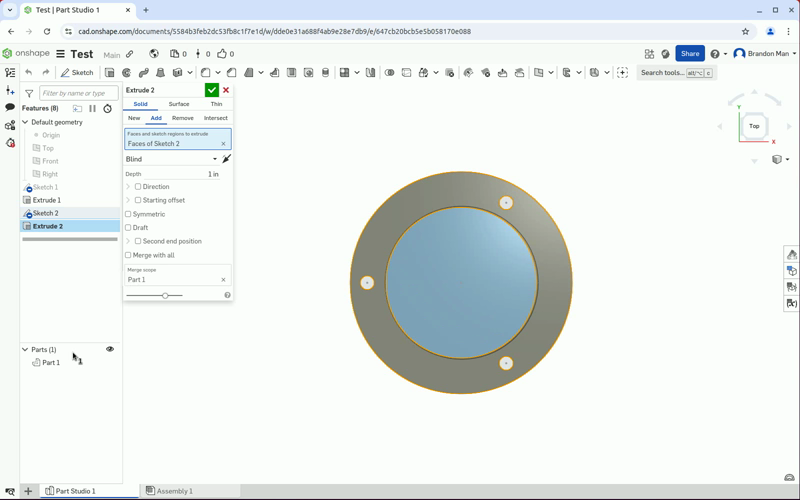
mouse_move(143, 106)
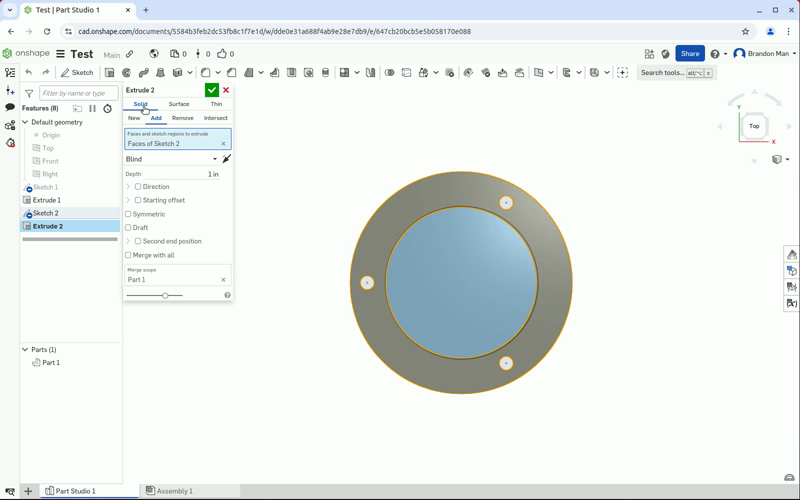
click(143, 106)
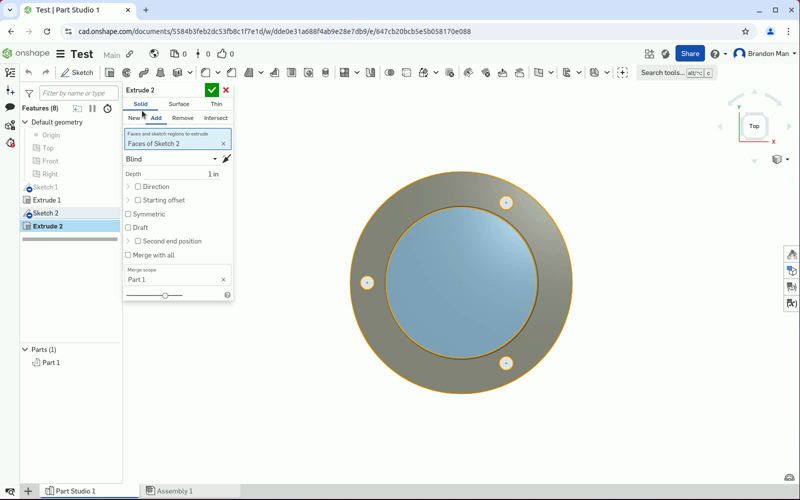
mouse_move(137, 120)
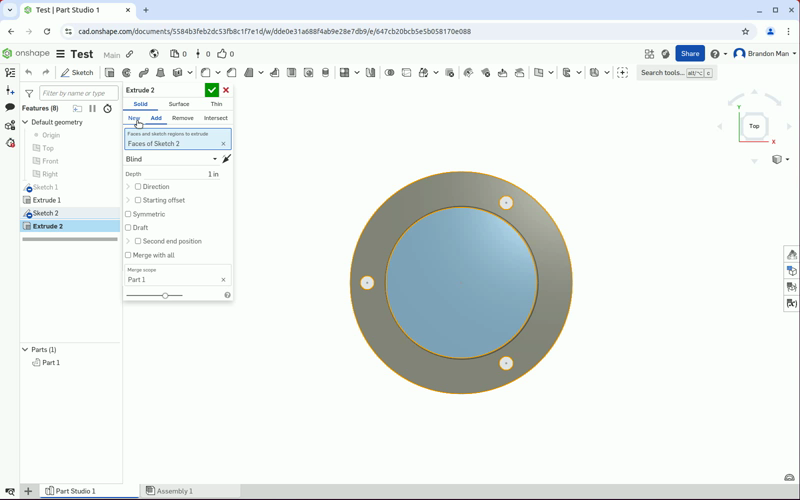
click(137, 120)
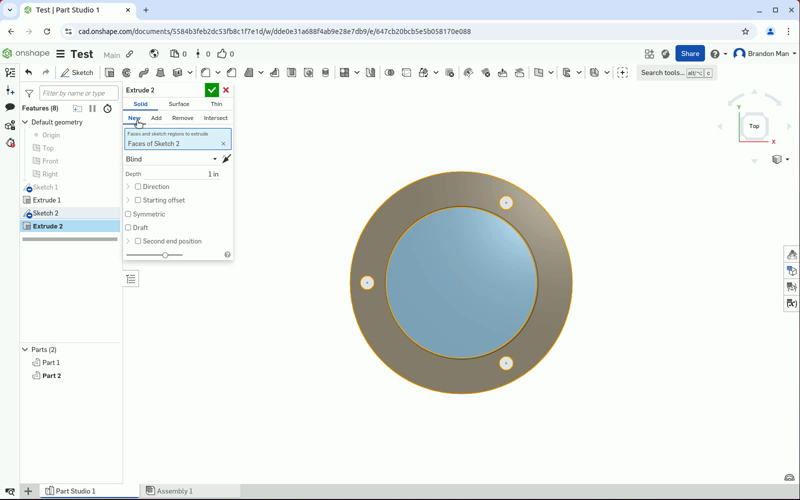
key(tab, 4)
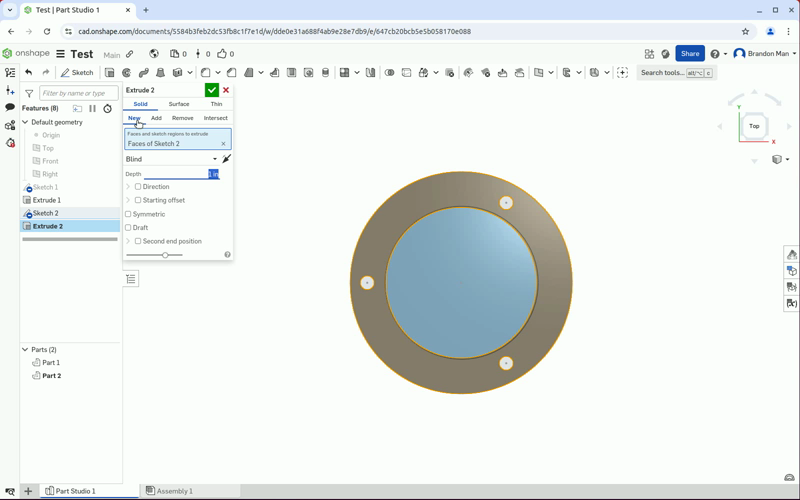
text(1.685)
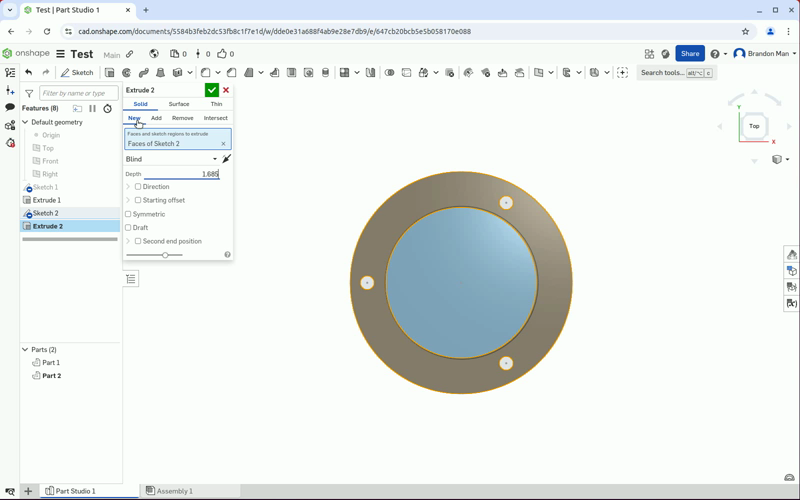
key(enter)
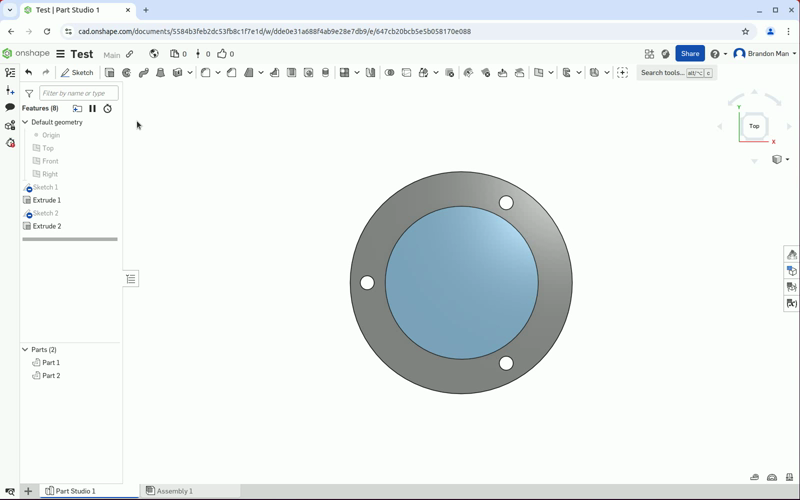
key(shift+h)
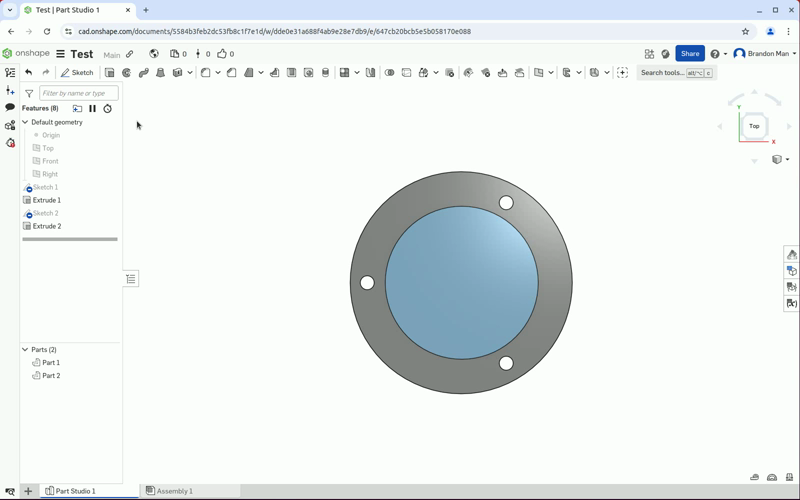
key(shift+h)
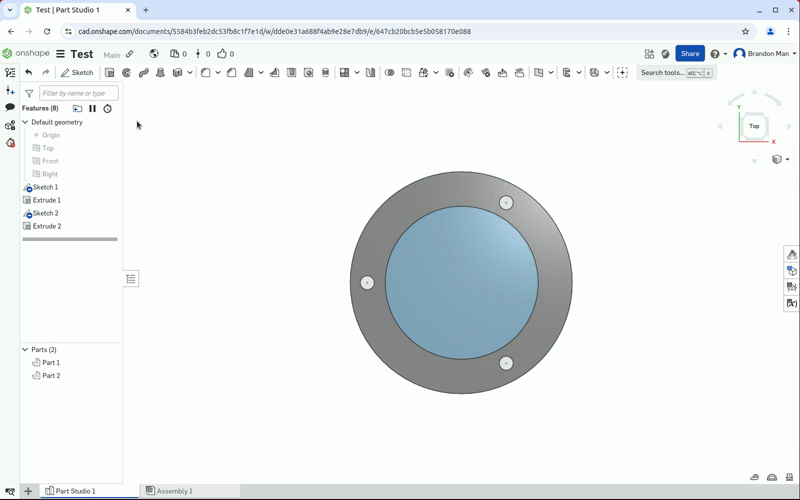
key(shift+7)
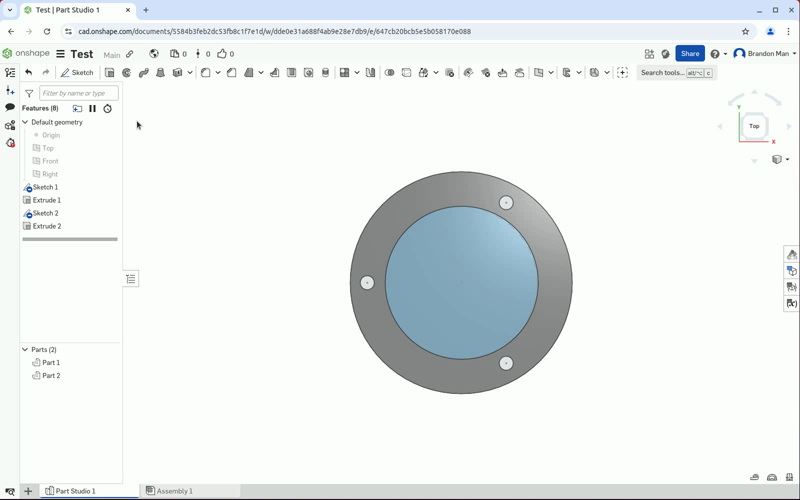
key(up, 3)
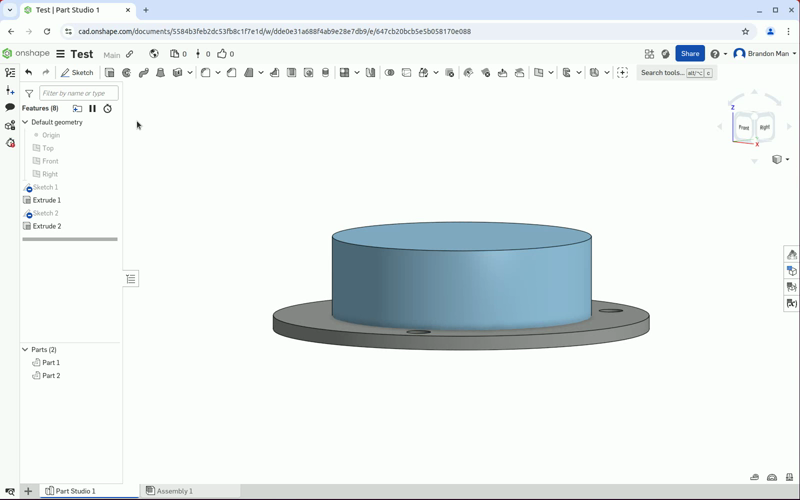
key(left, 3)
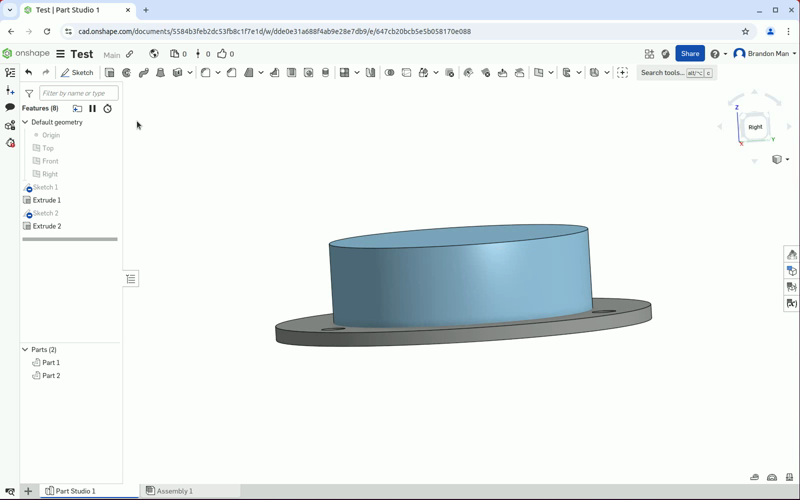
key(right, 3)
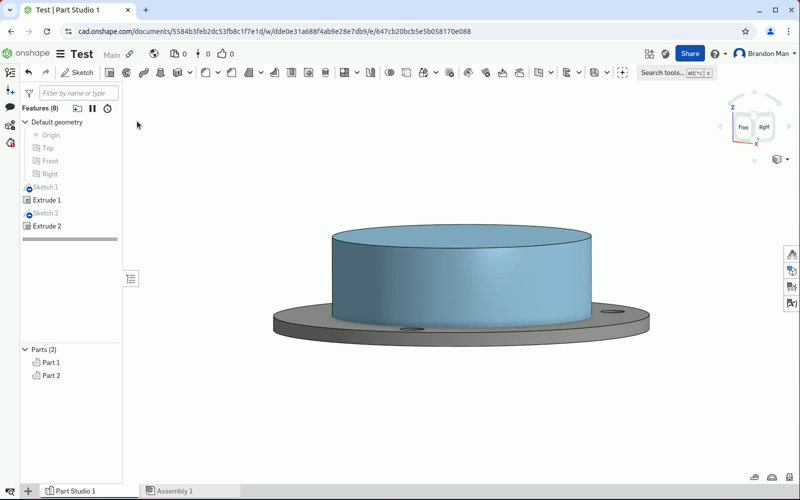
key(down, 3)
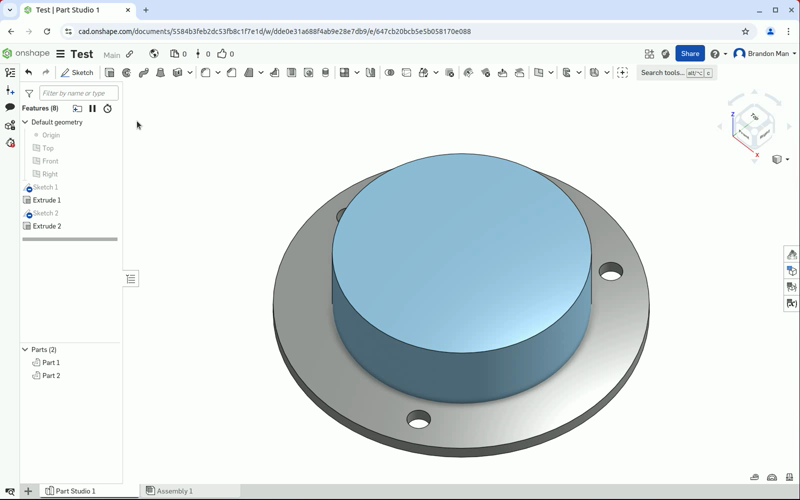
mouse_move(73, 189)
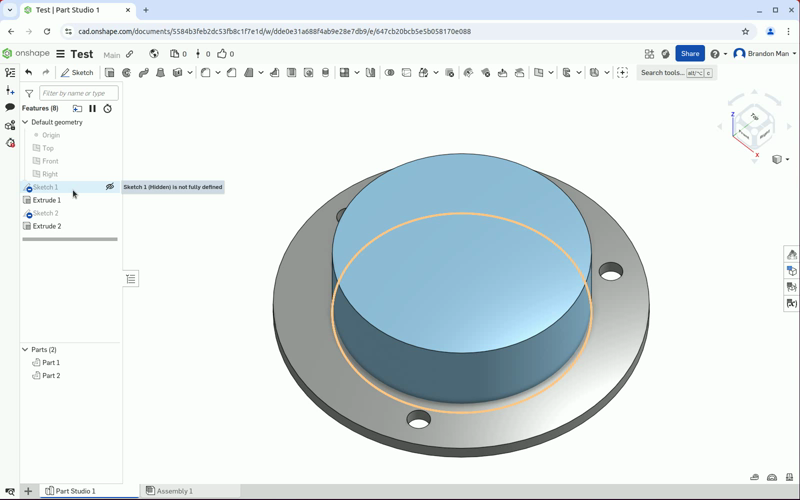
click(73, 189)